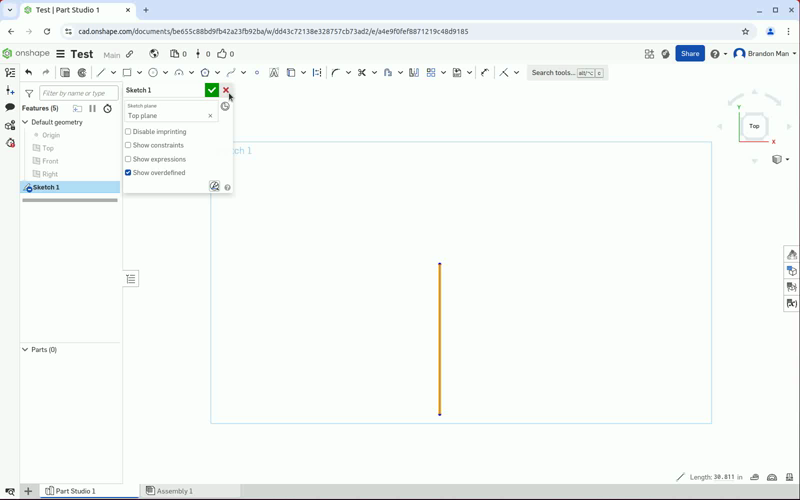
key(shift+h)
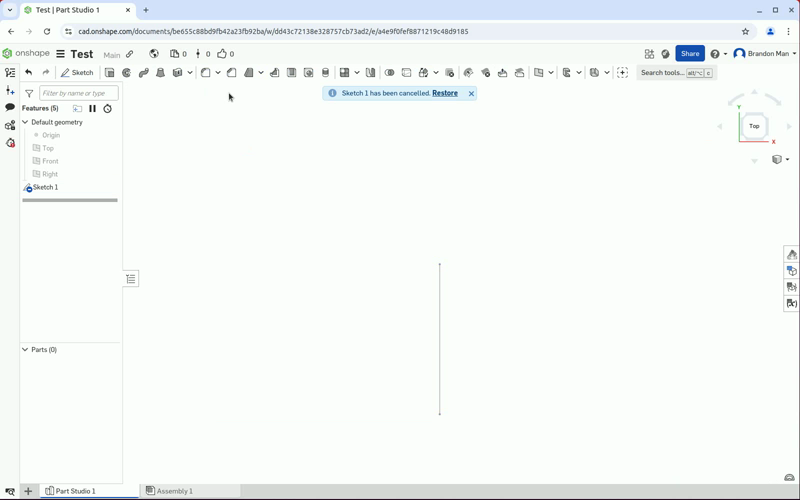
key(shift+s)
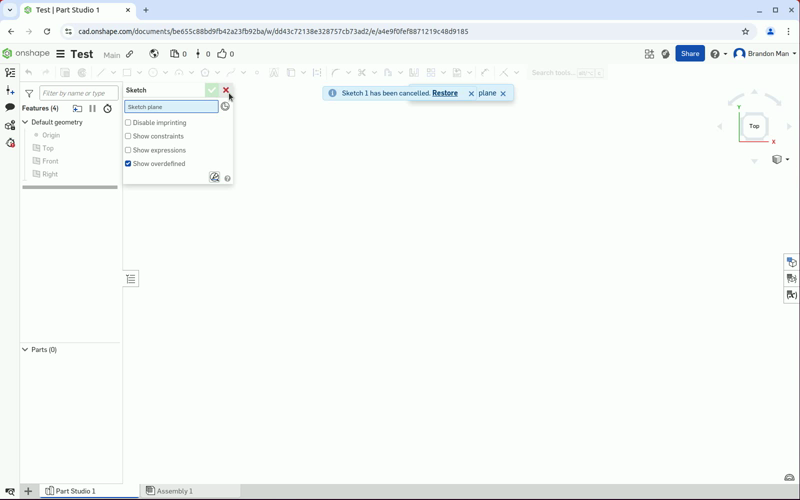
mouse_move(73, 150)
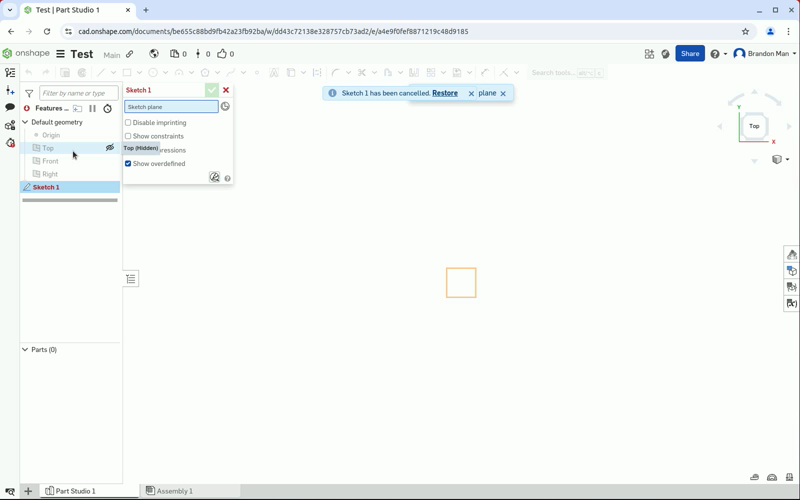
click(73, 150)
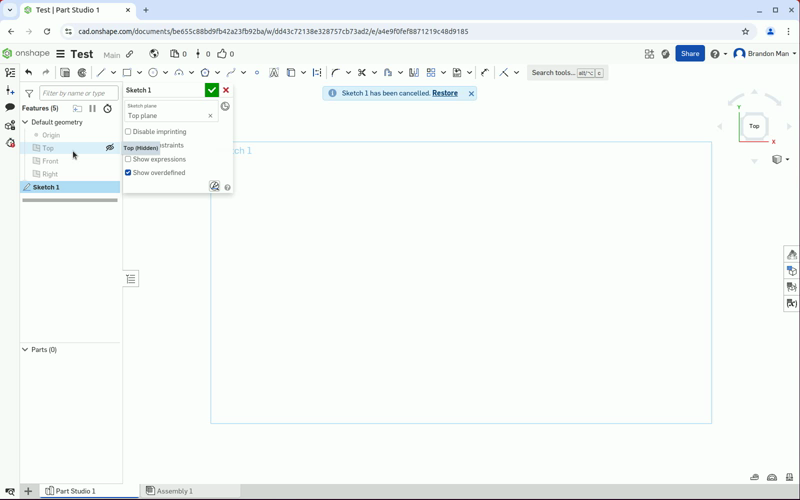
mouse_move(73, 352)
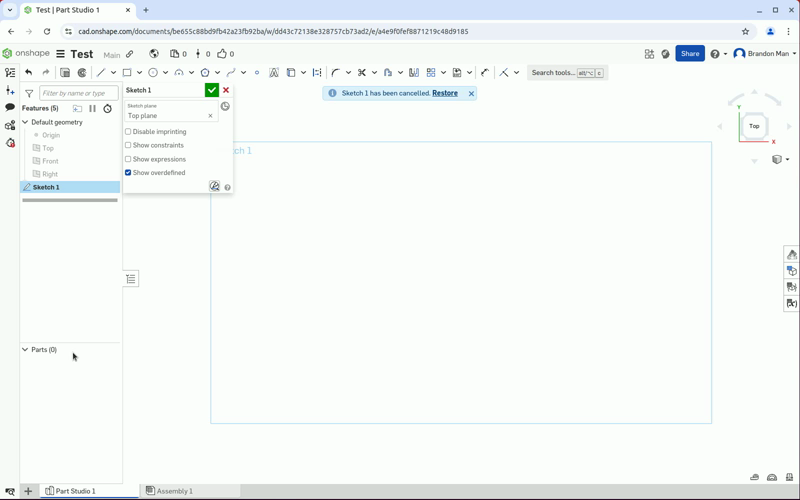
key(y)
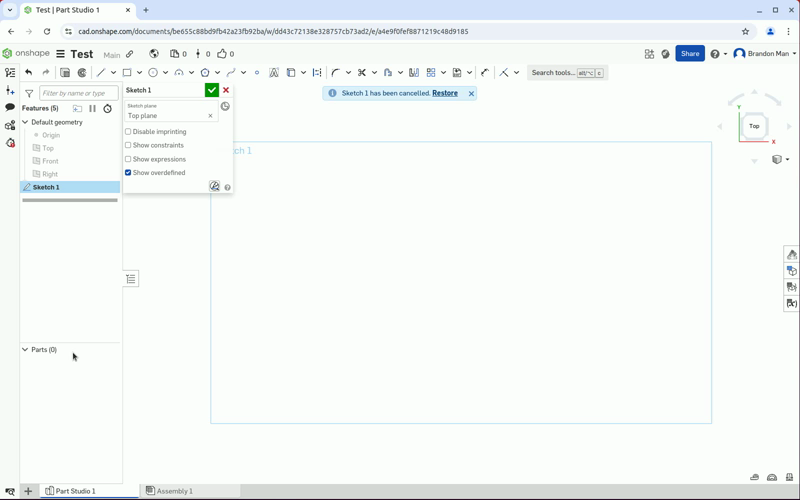
key(c)
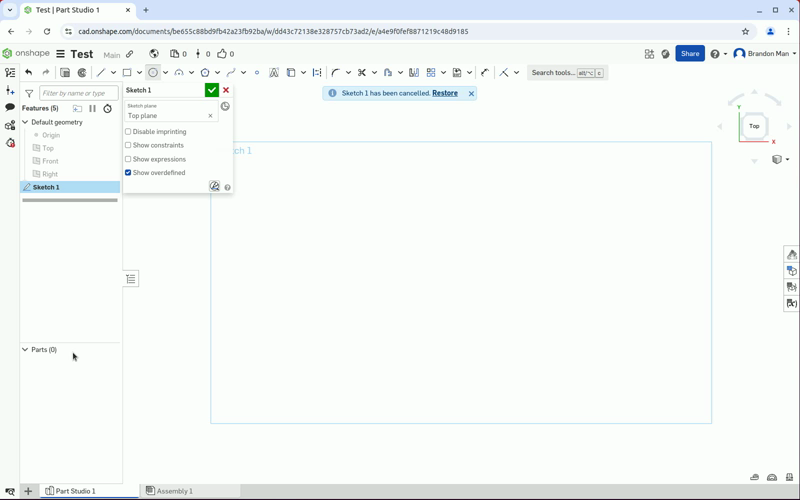
key_down(shift)
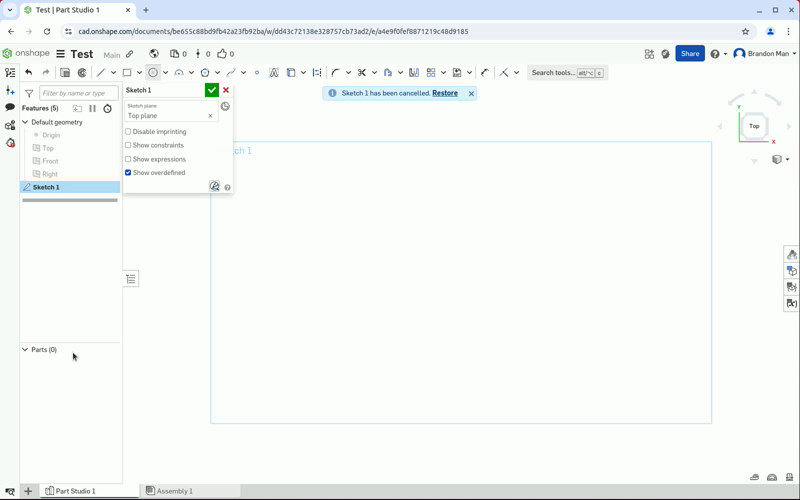
mouse_move(461, 282)
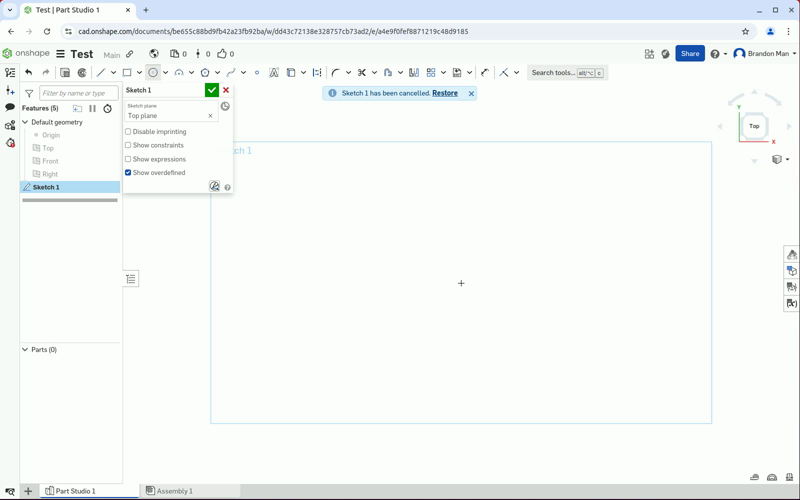
click(461, 282)
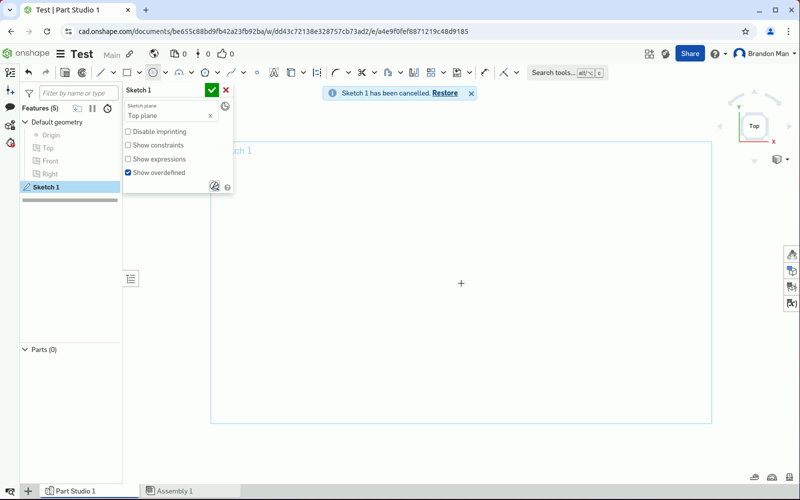
key_up(shift)
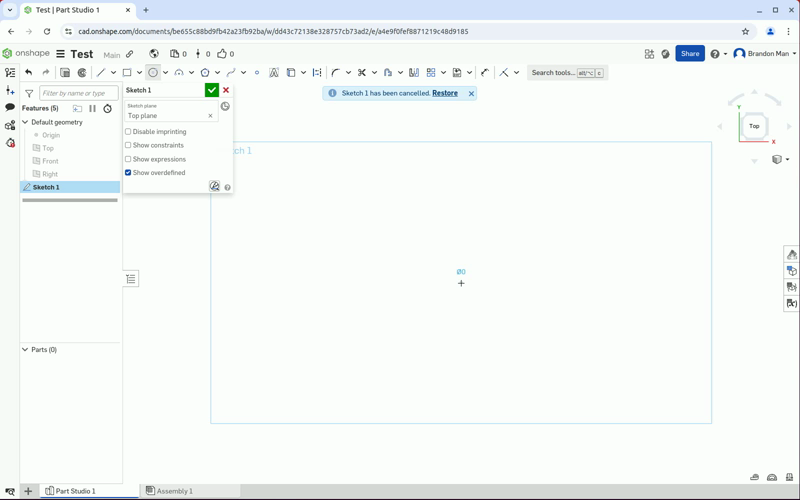
mouse_move(574, 282)
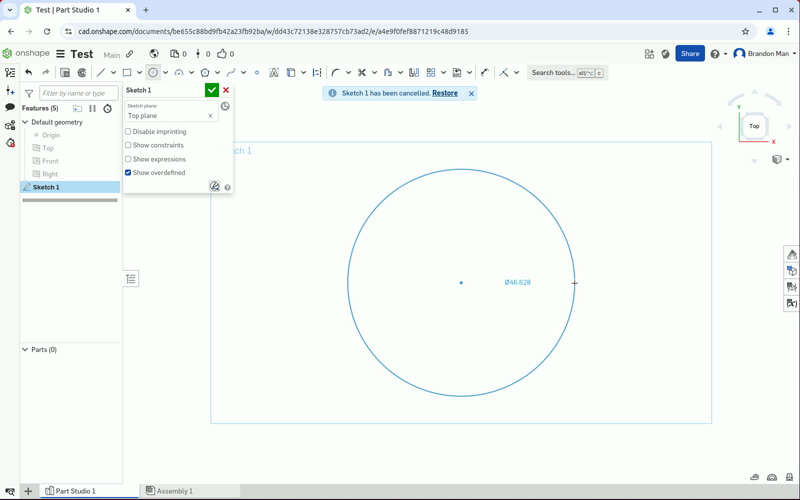
click(574, 282)
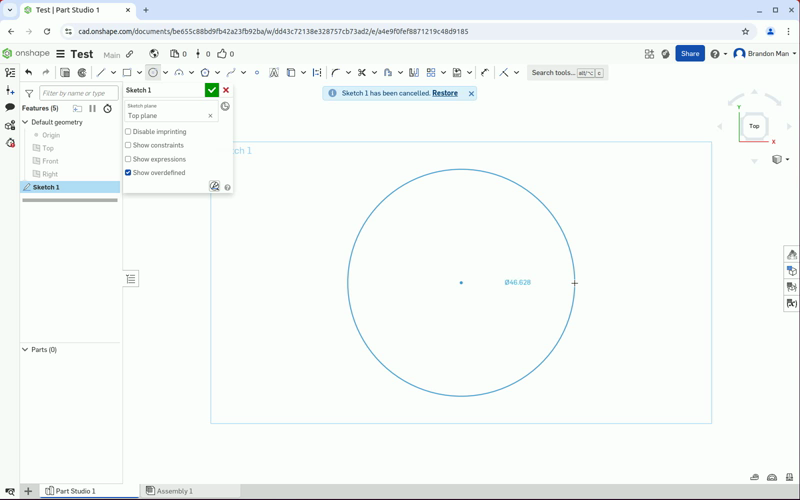
key(esc)
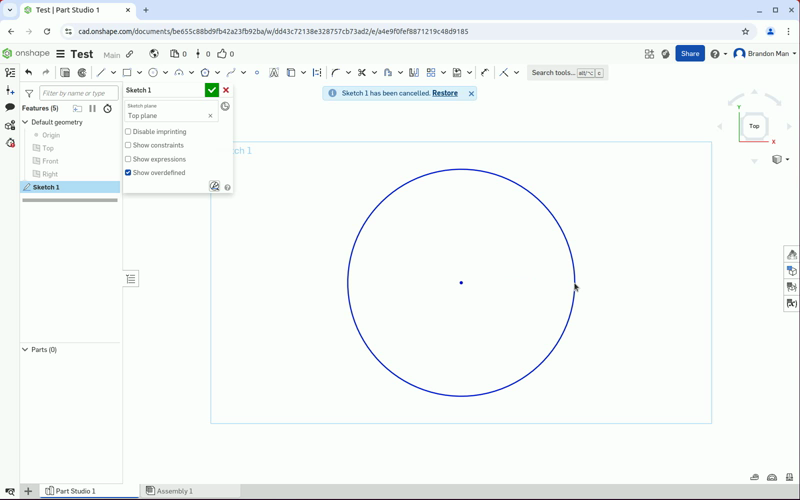
key(c)
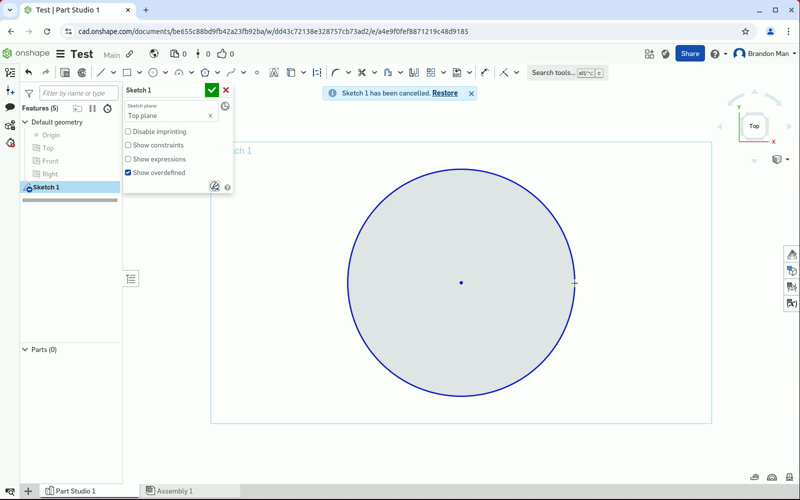
key_down(shift)
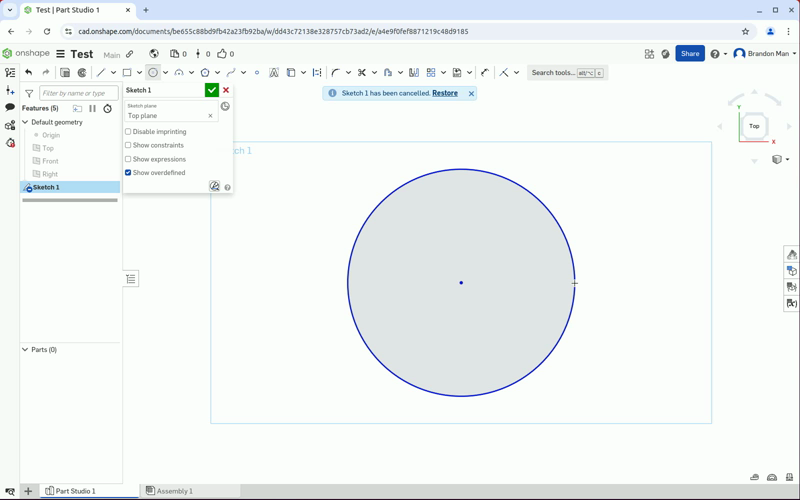
mouse_move(461, 282)
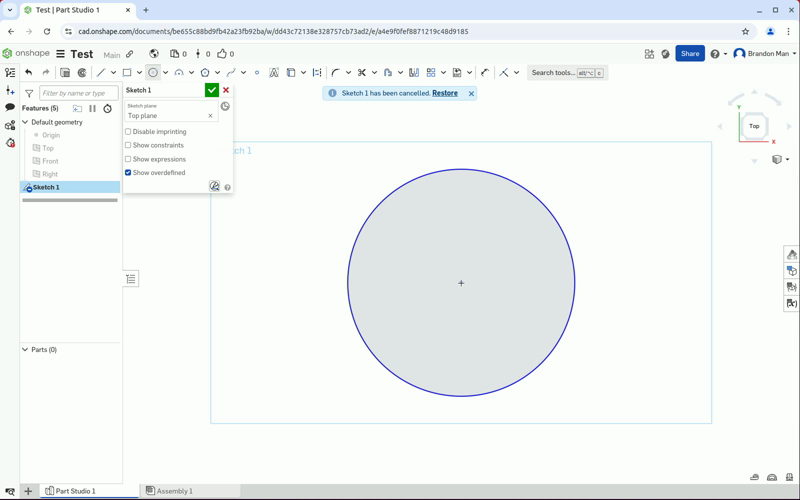
click(461, 282)
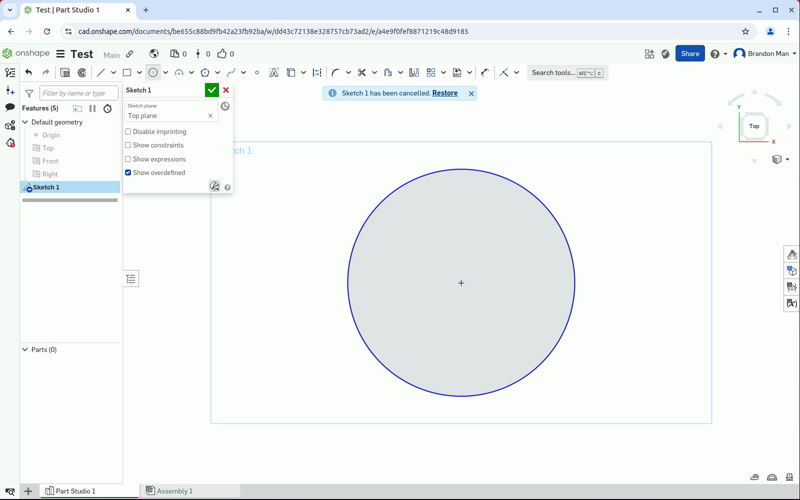
key_up(shift)
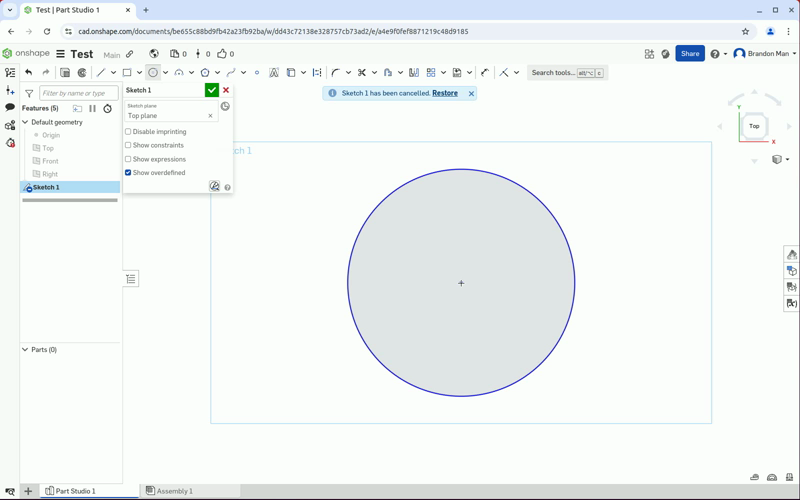
mouse_move(562, 282)
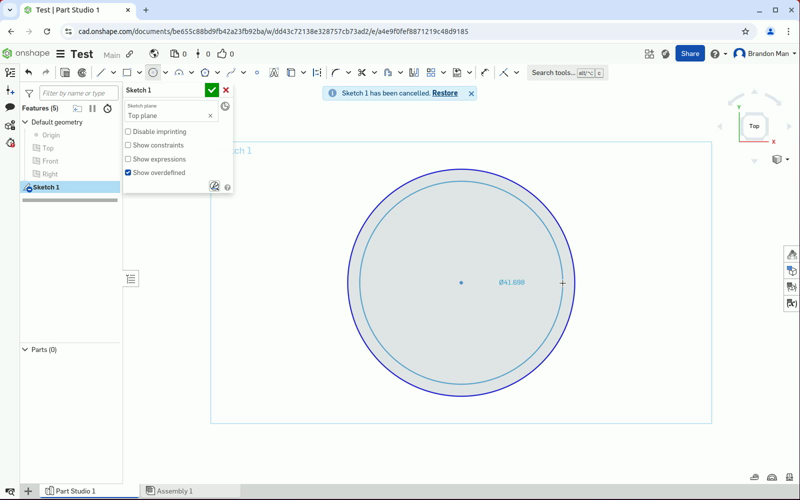
click(562, 282)
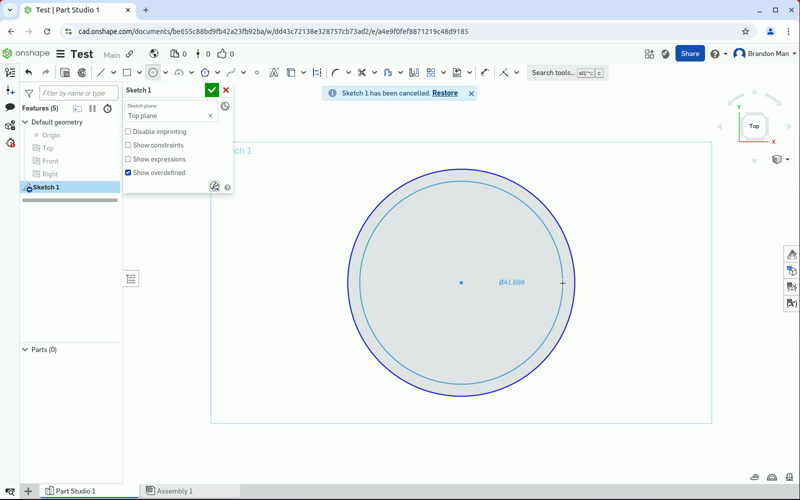
key(esc)
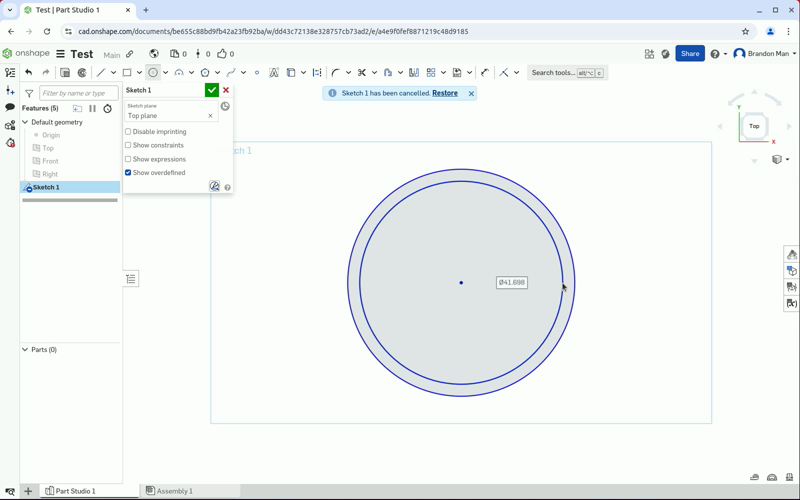
mouse_move(362, 240)
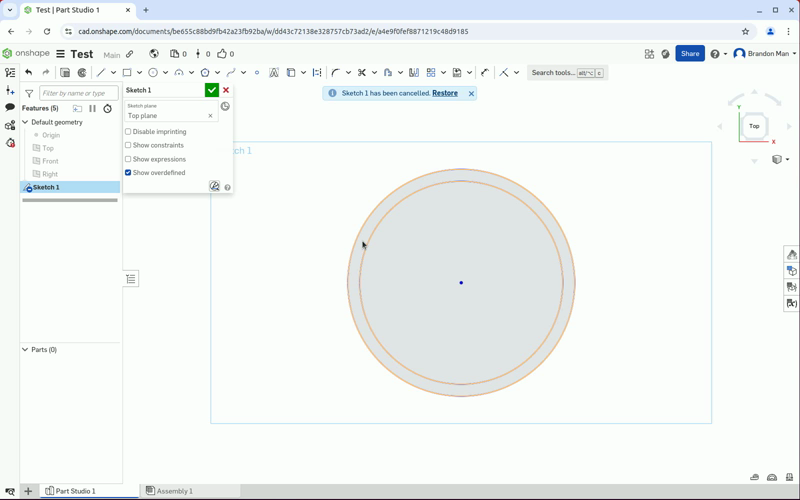
click(362, 240)
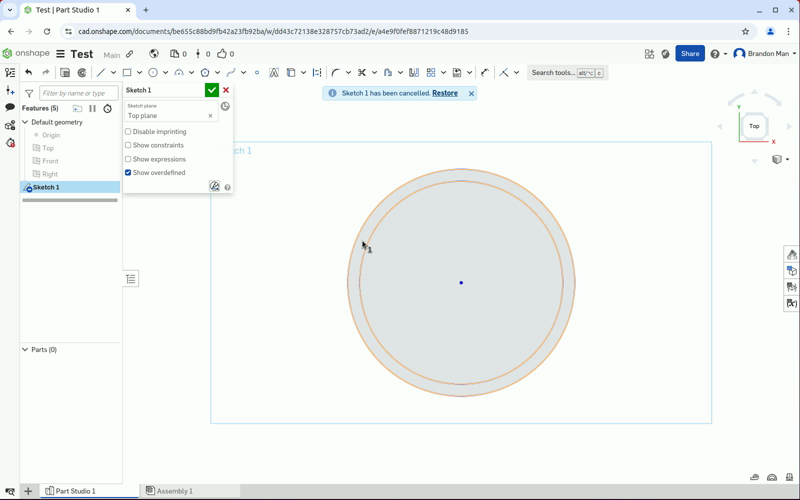
mouse_move(73, 352)
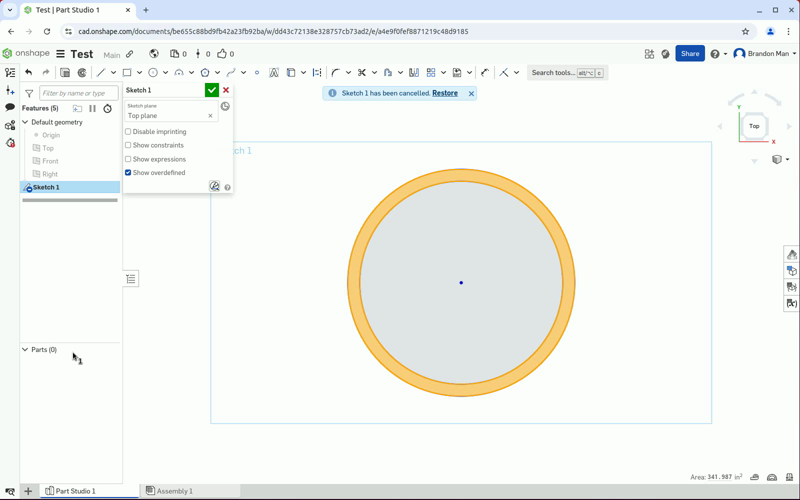
key(shift+y)
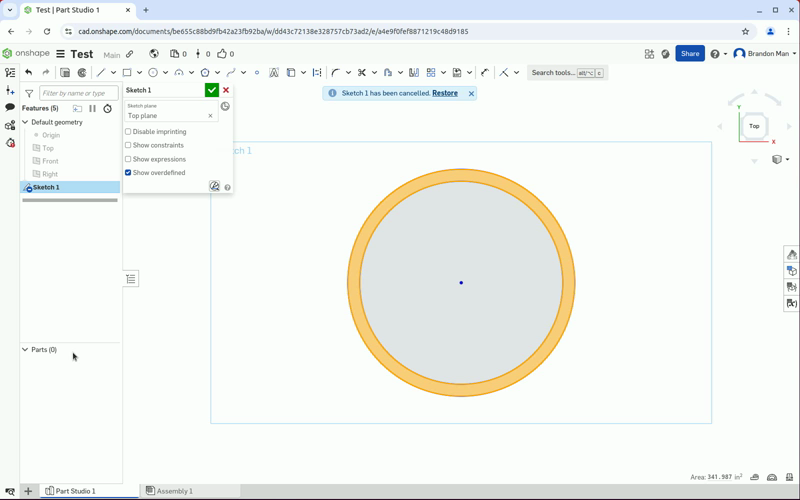
key(shift+e)
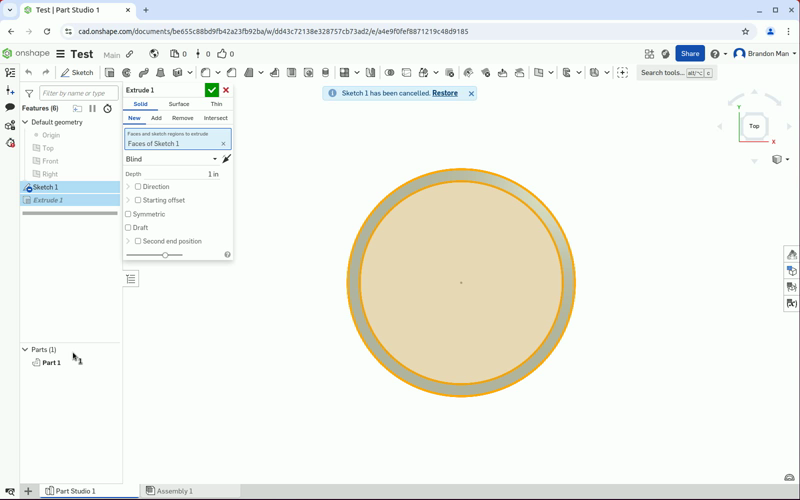
mouse_move(143, 106)
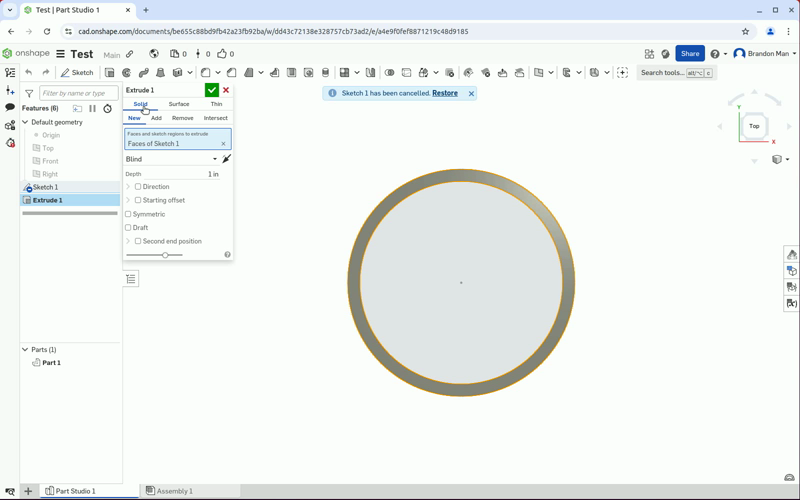
click(143, 106)
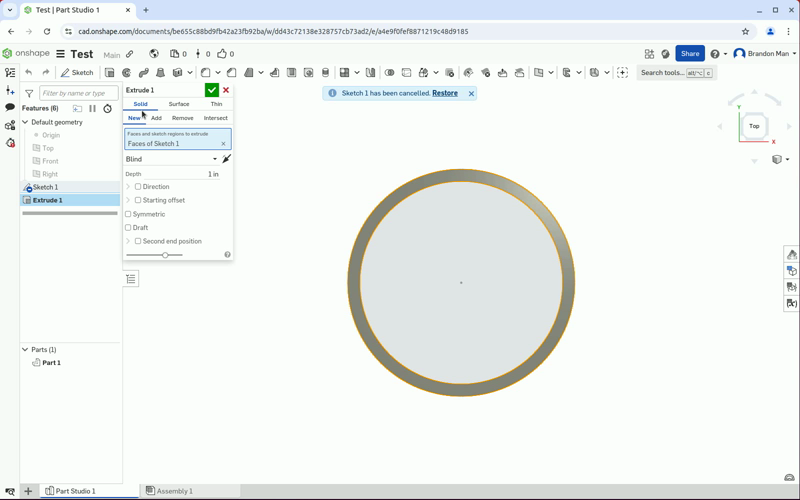
mouse_move(137, 120)
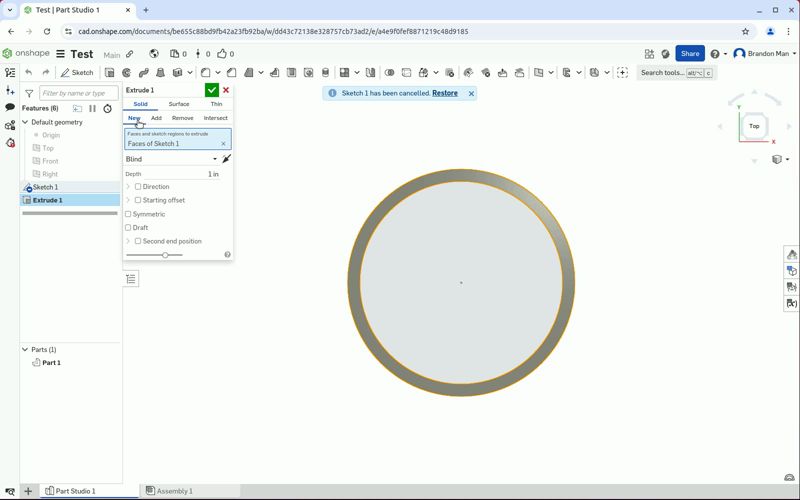
click(137, 120)
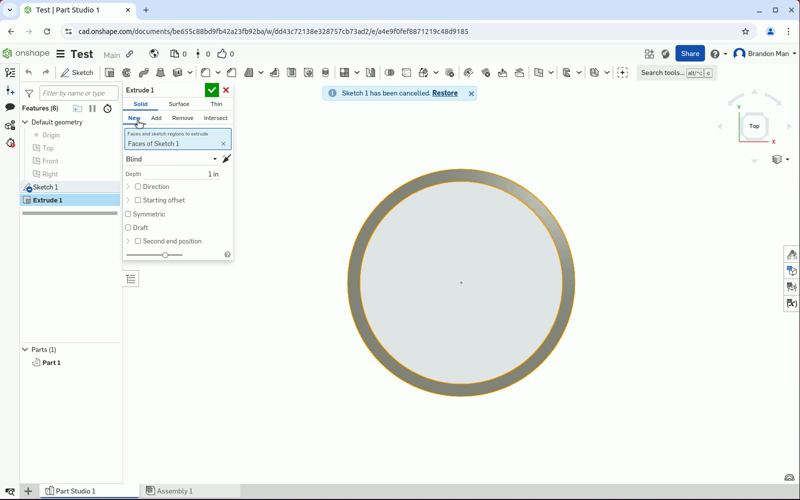
key(tab, 4)
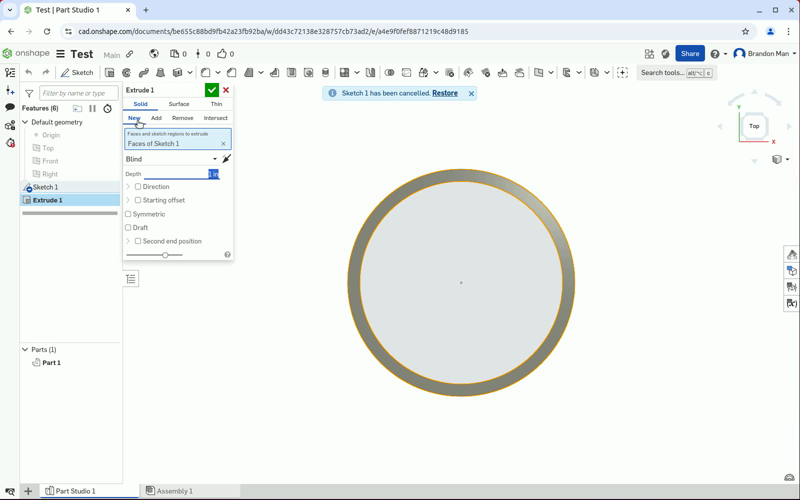
text(18.535)
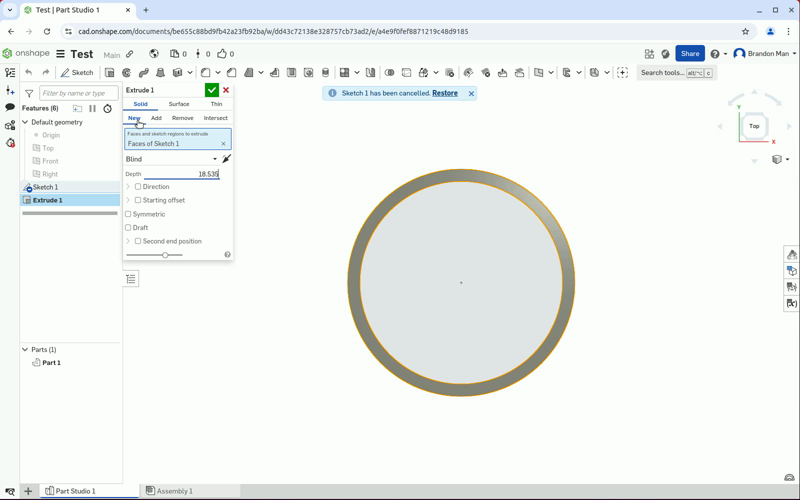
key(enter)
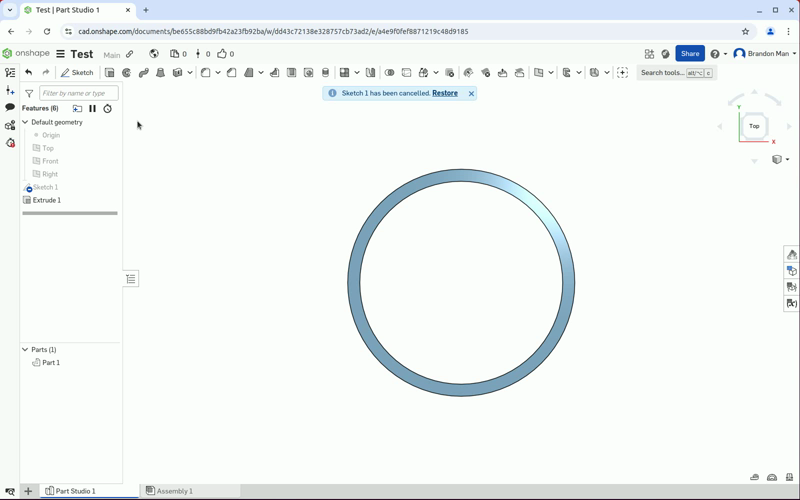
key(shift+h)
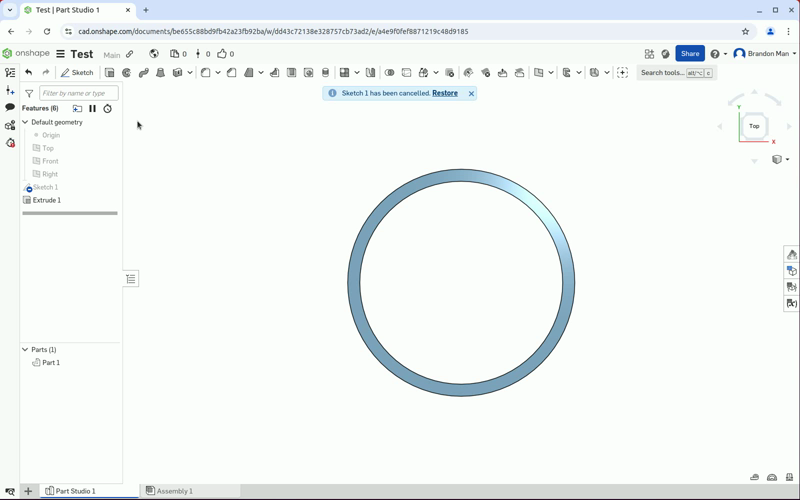
key(shift+h)
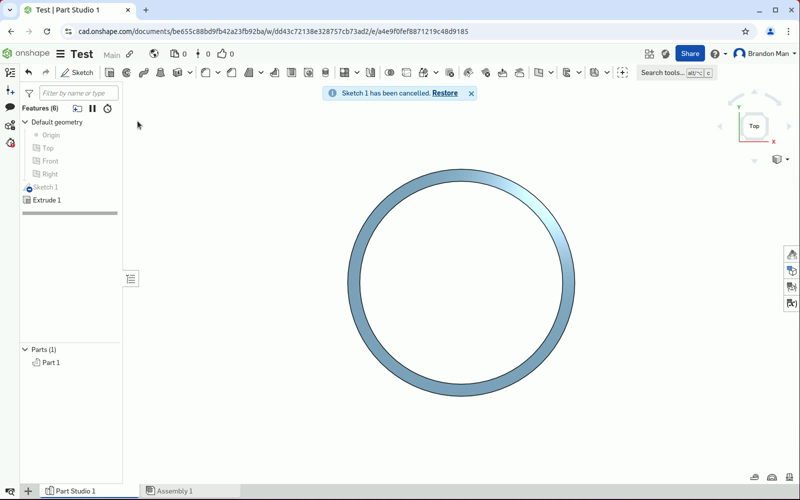
mouse_move(73, 189)
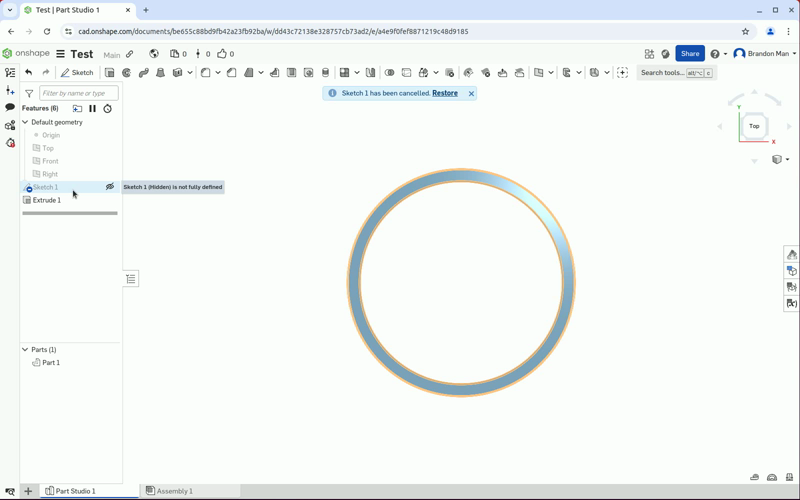
click(73, 189)
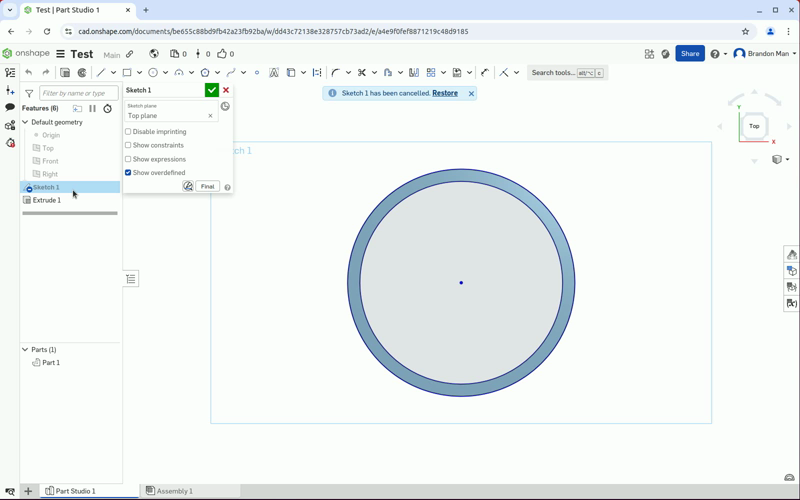
mouse_move(229, 92)
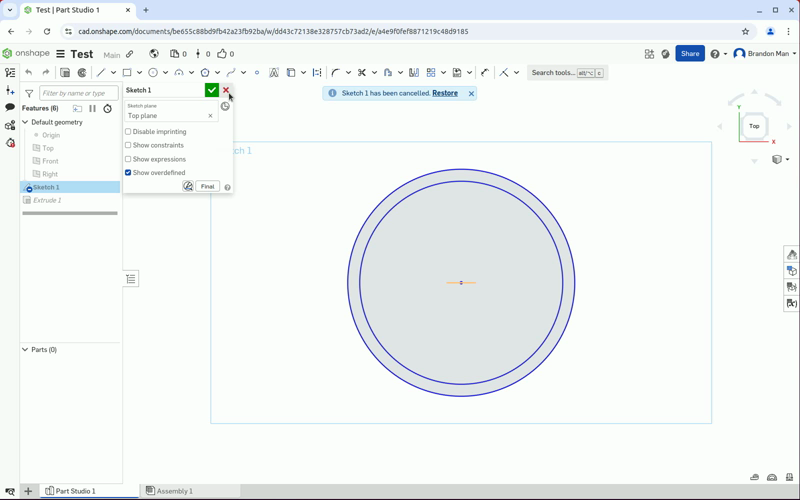
click(229, 92)
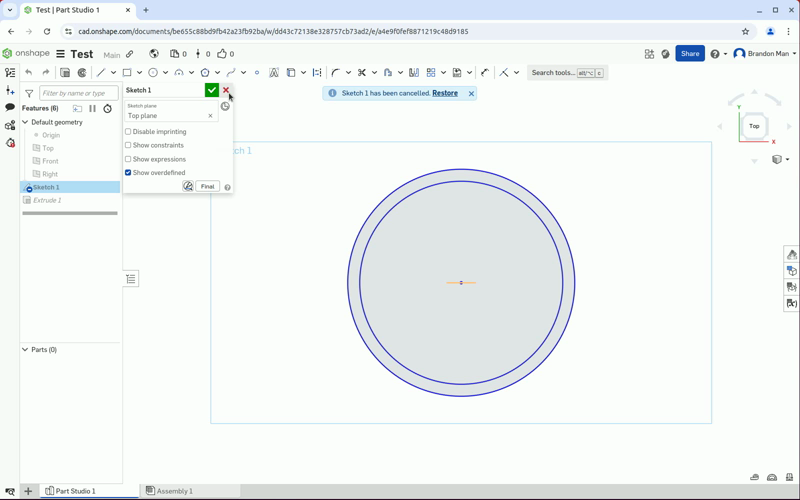
key(shift+s)
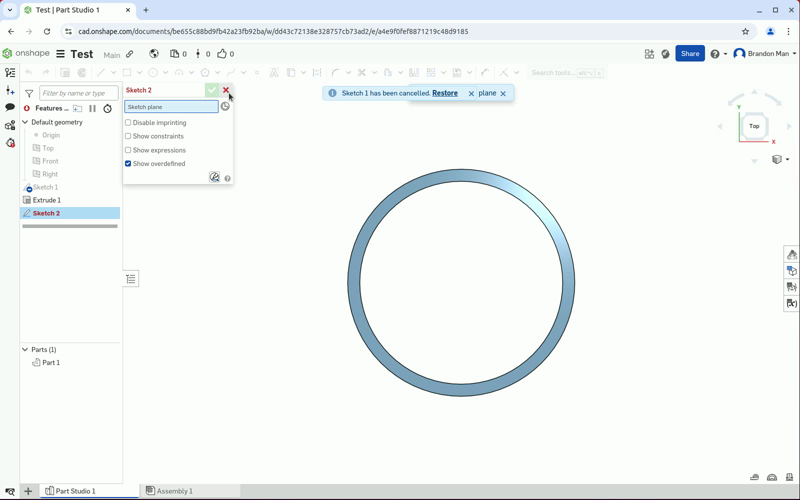
mouse_move(73, 150)
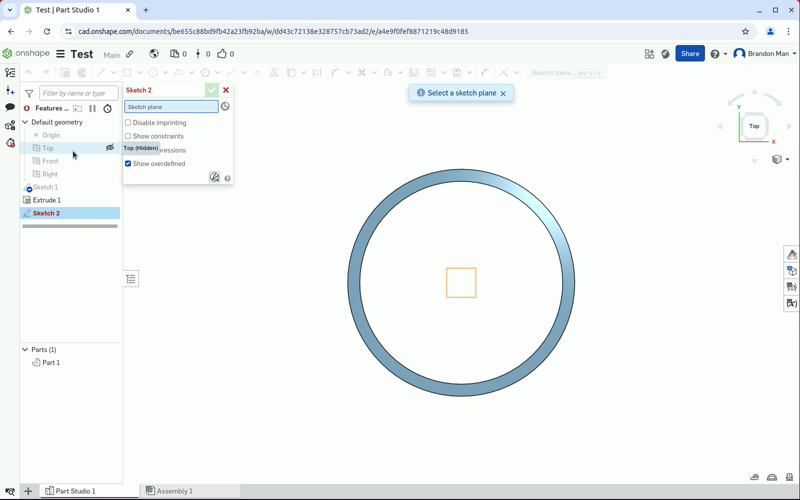
click(73, 150)
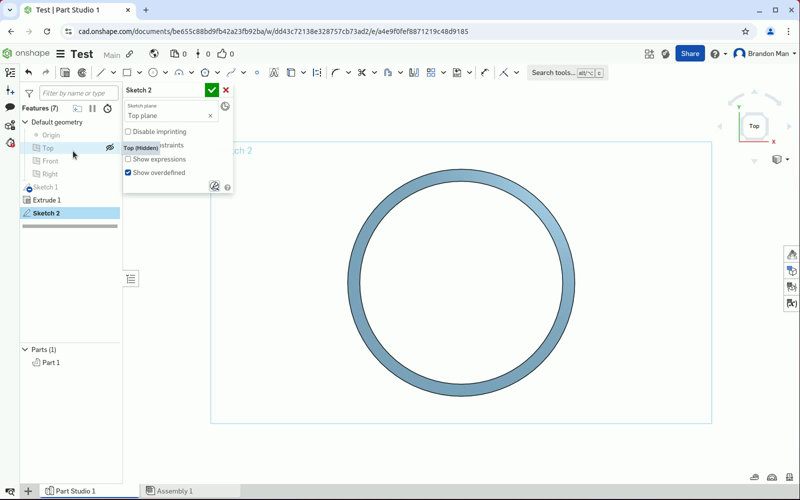
mouse_move(73, 352)
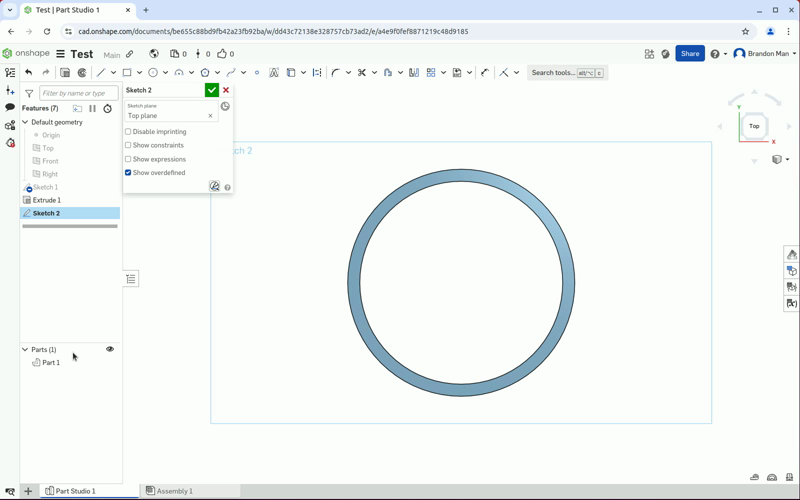
key(y)
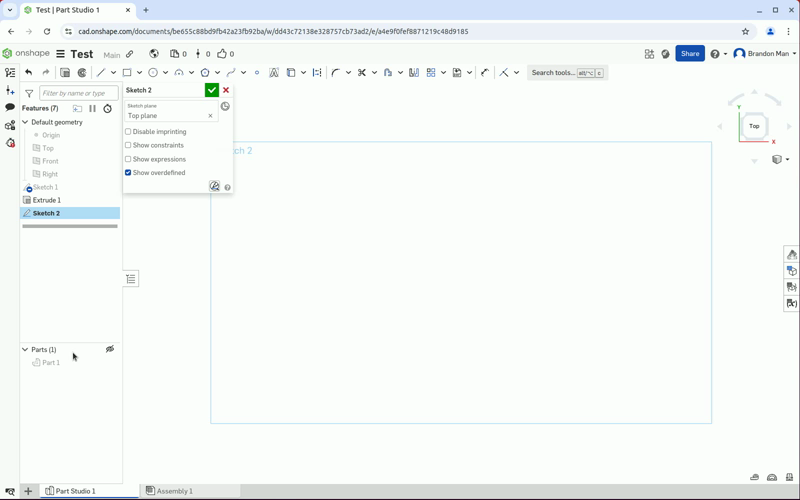
key(c)
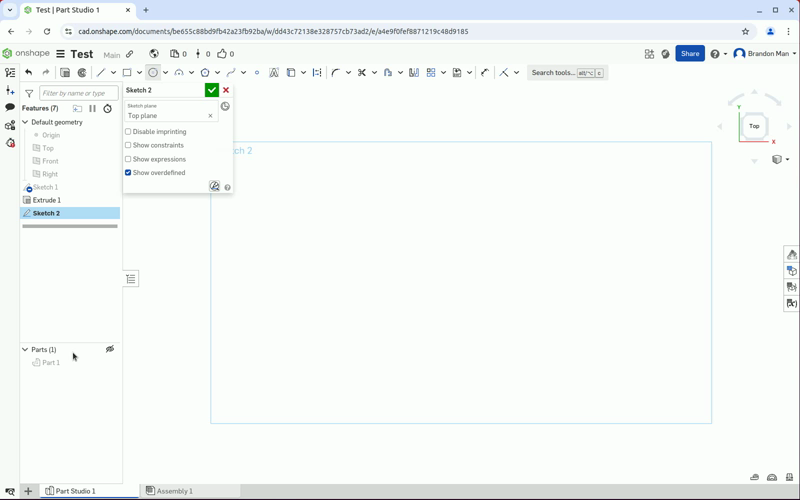
key_down(shift)
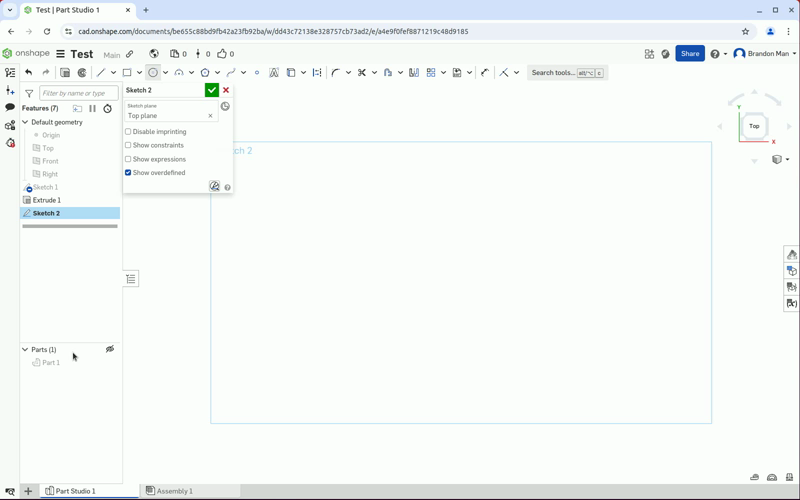
mouse_move(460, 282)
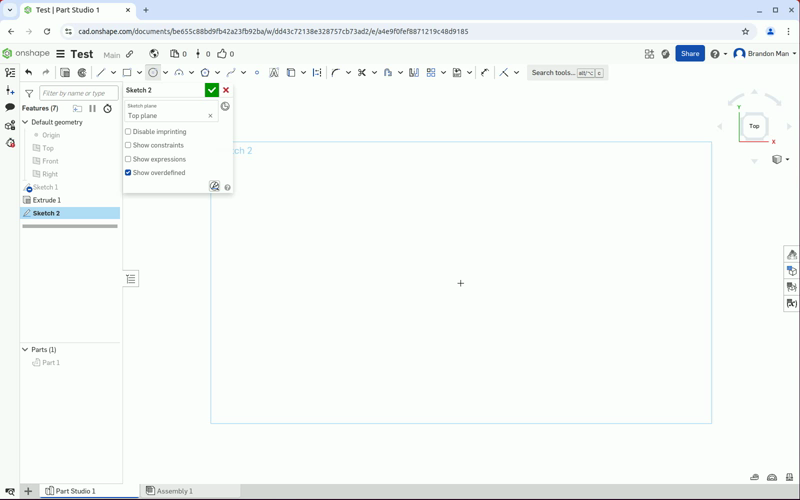
click(460, 282)
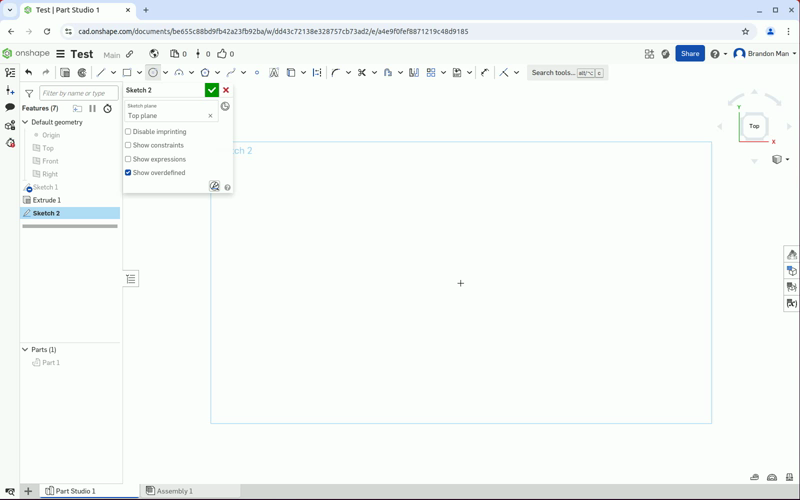
key_up(shift)
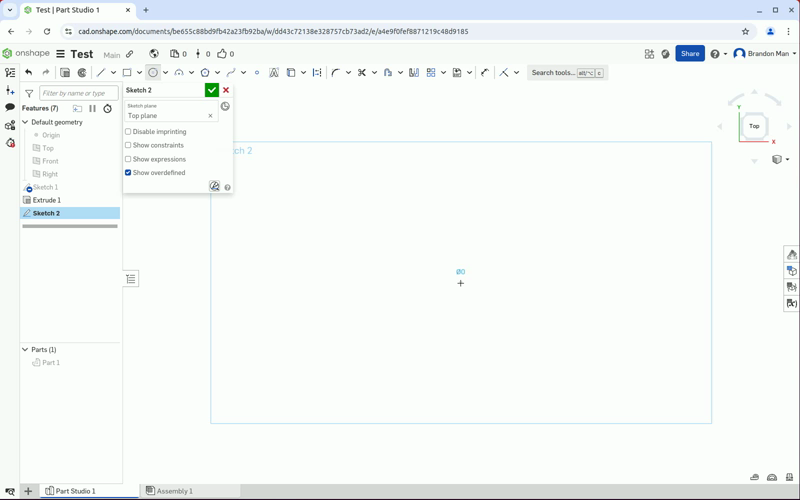
mouse_move(564, 282)
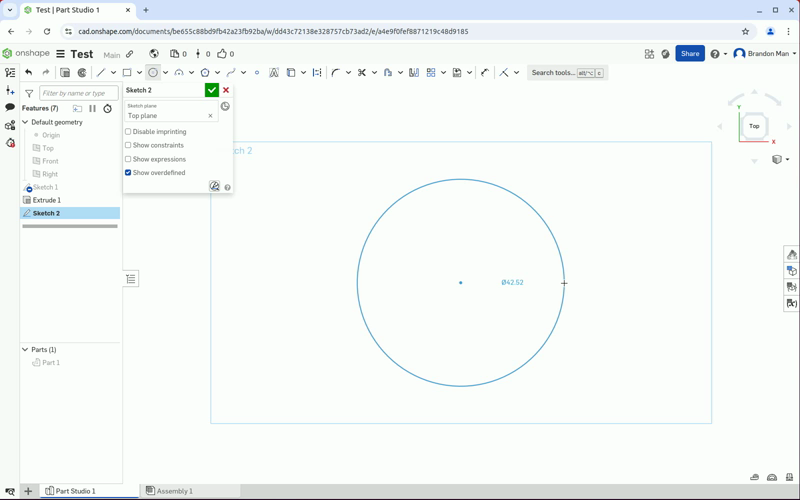
click(564, 282)
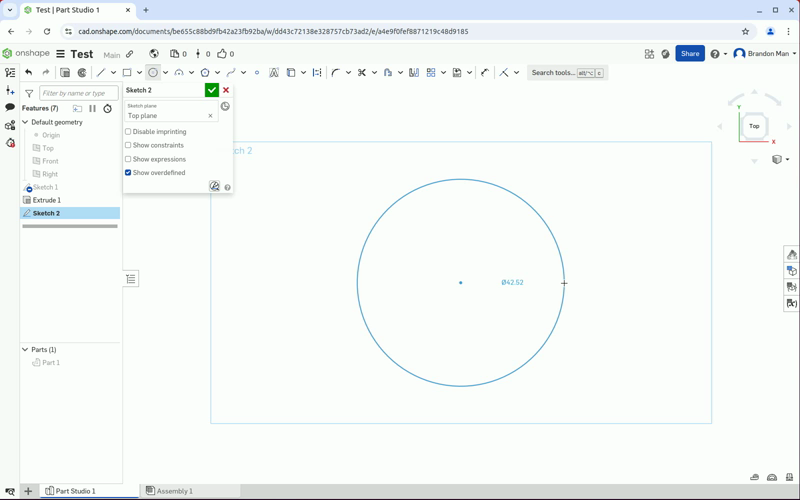
key(esc)
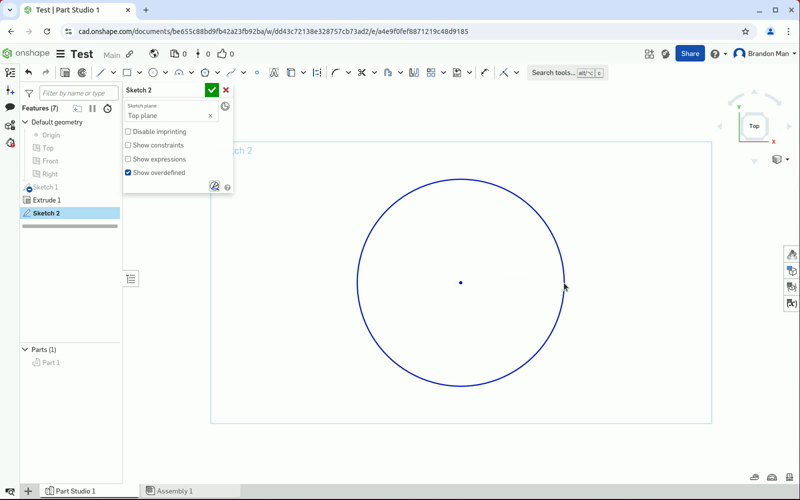
key(c)
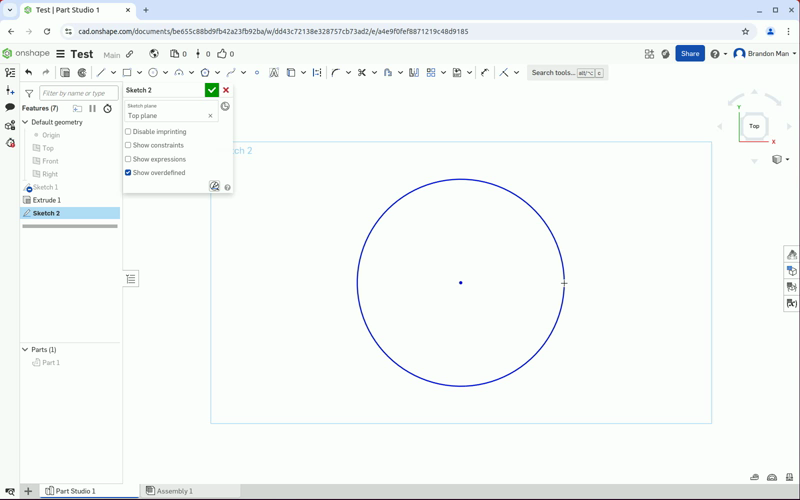
key_down(shift)
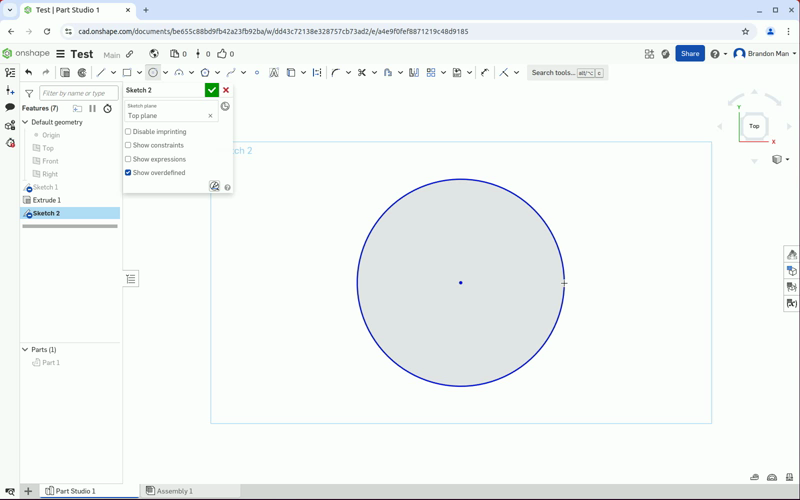
mouse_move(460, 282)
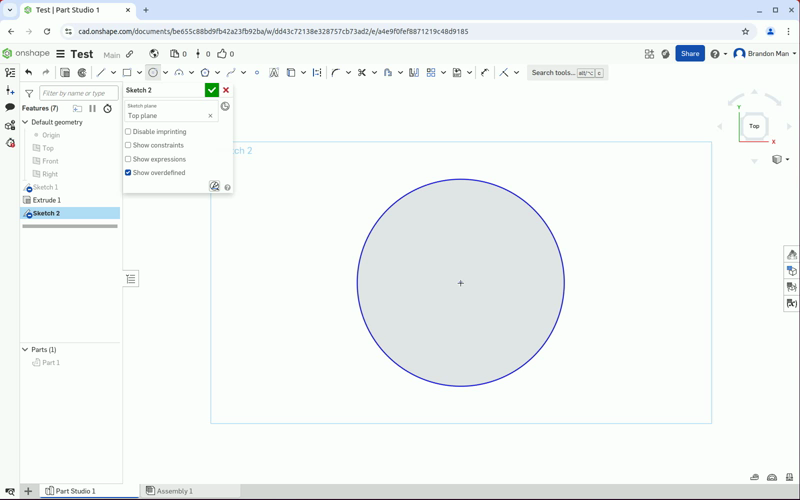
click(460, 282)
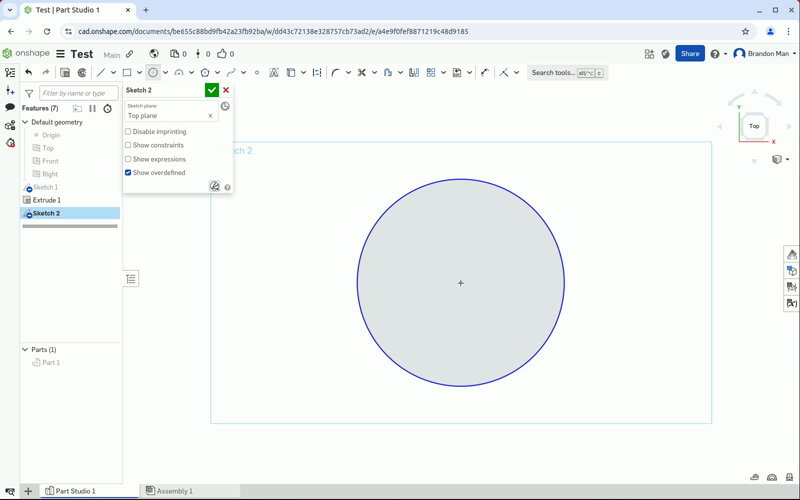
key_up(shift)
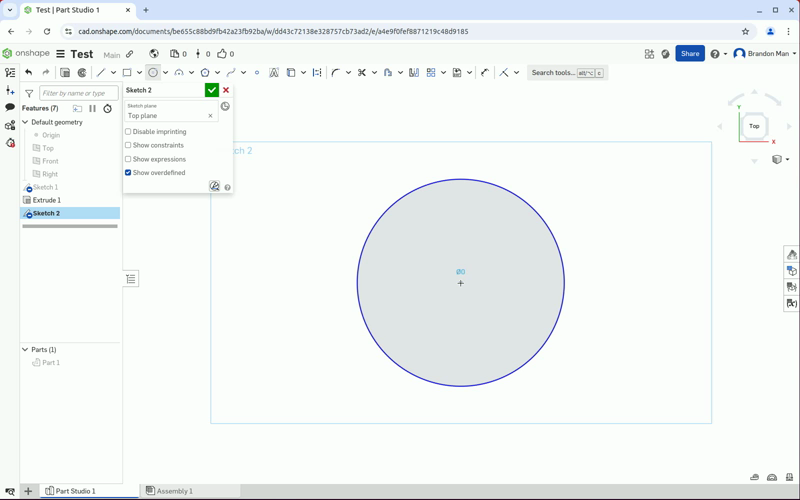
mouse_move(551, 282)
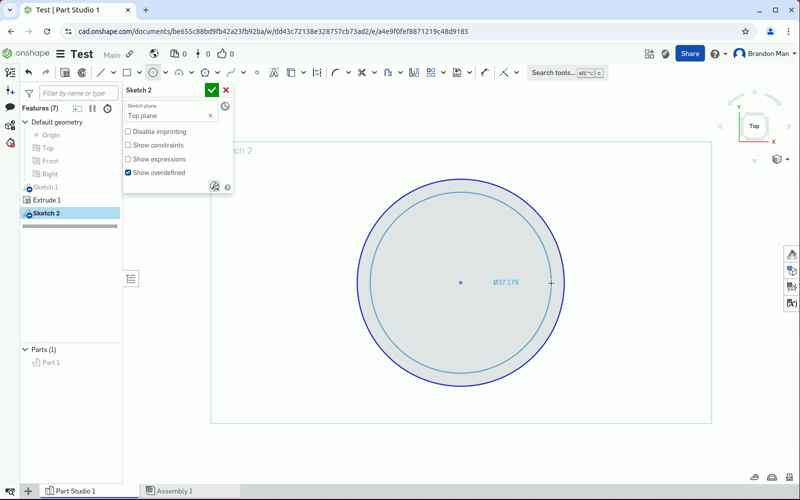
click(551, 282)
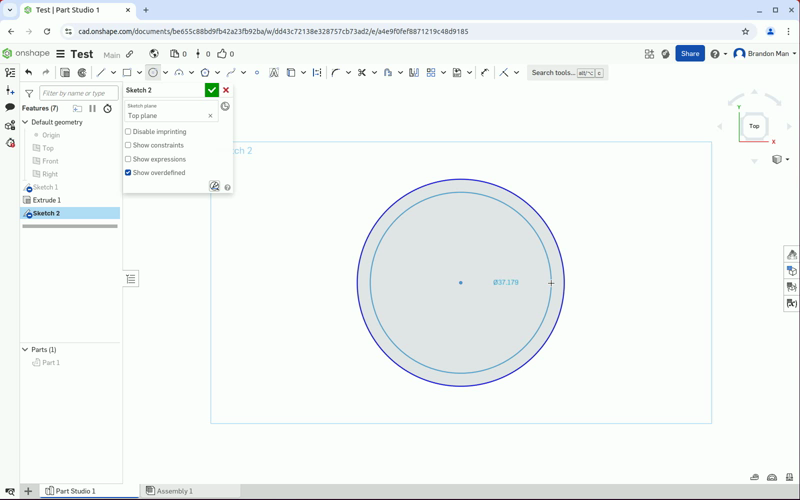
key(esc)
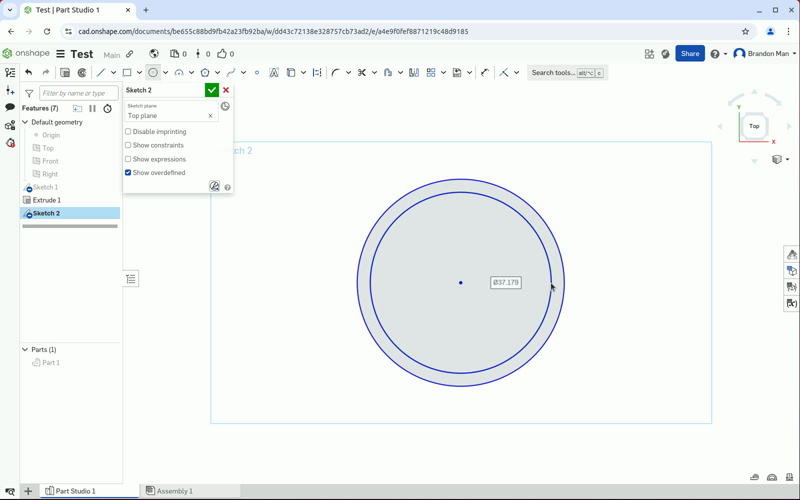
mouse_move(536, 224)
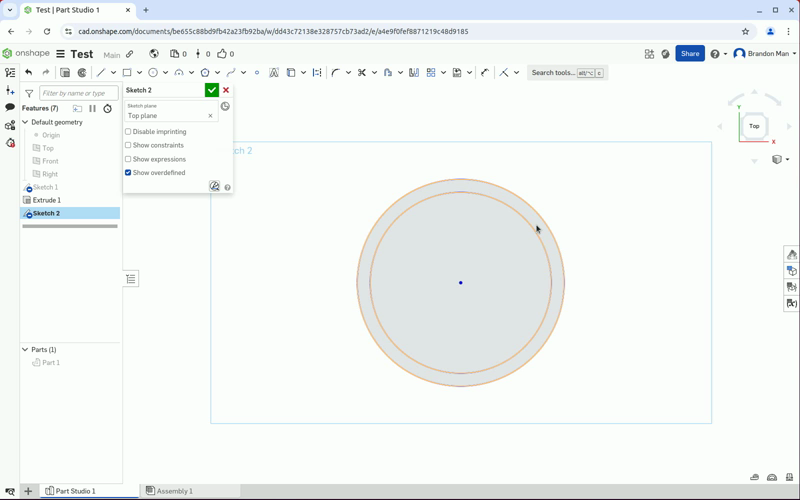
click(536, 224)
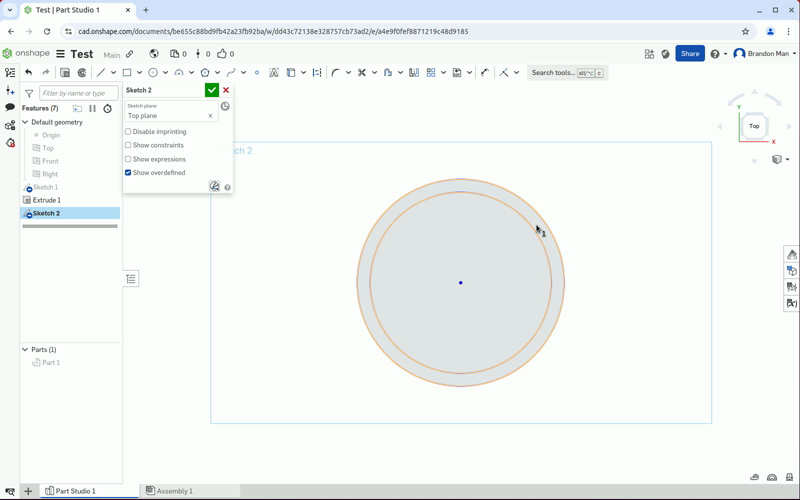
mouse_move(73, 352)
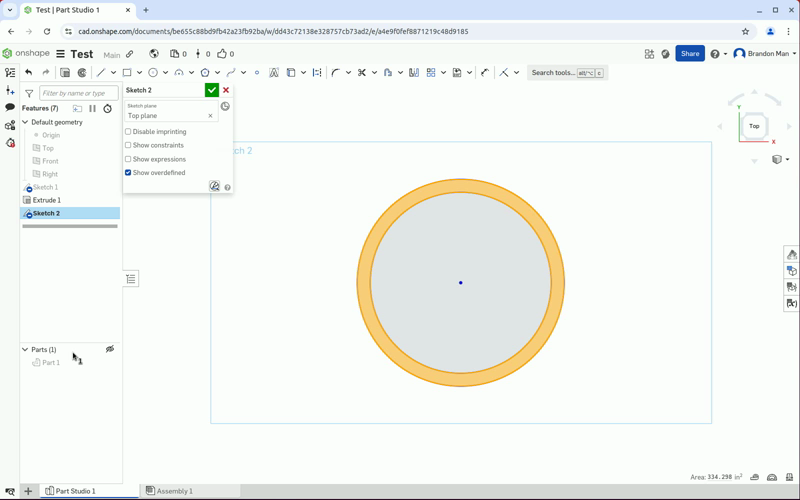
key(shift+y)
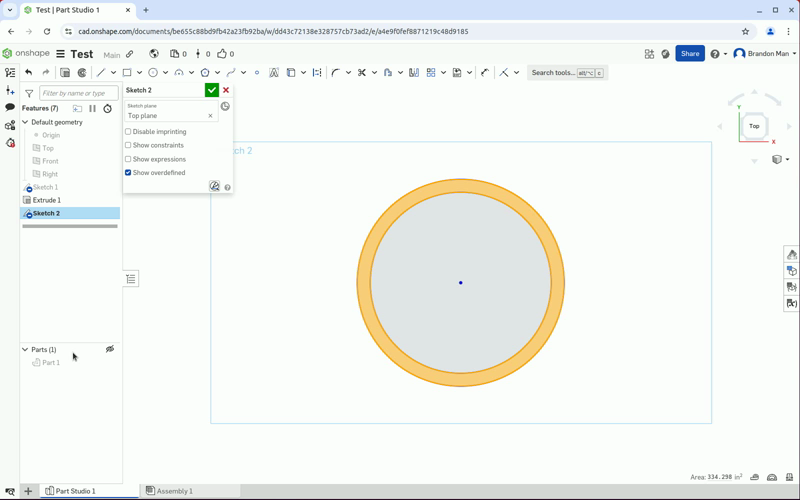
key(shift+e)
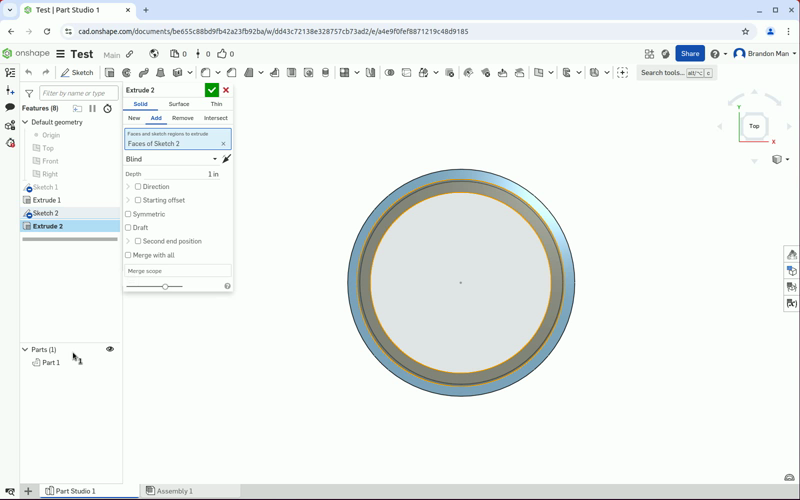
mouse_move(143, 106)
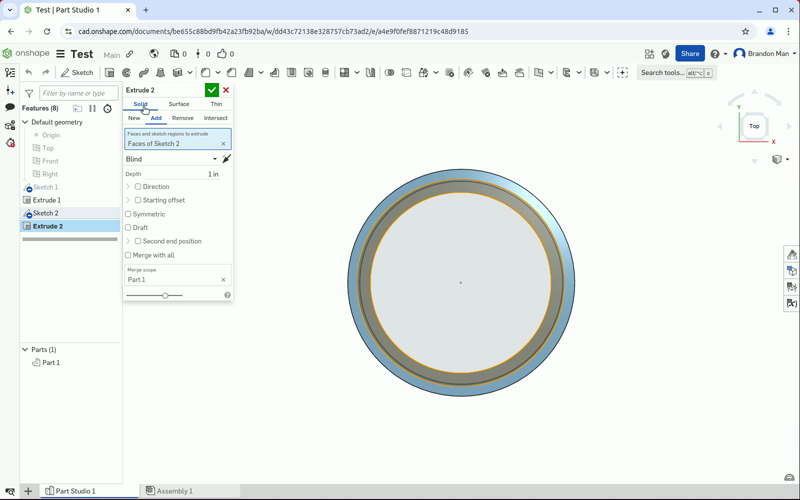
click(143, 106)
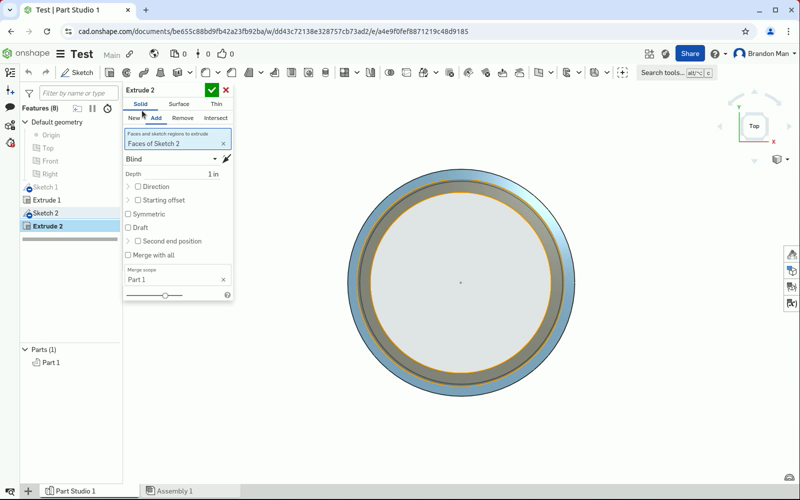
mouse_move(137, 120)
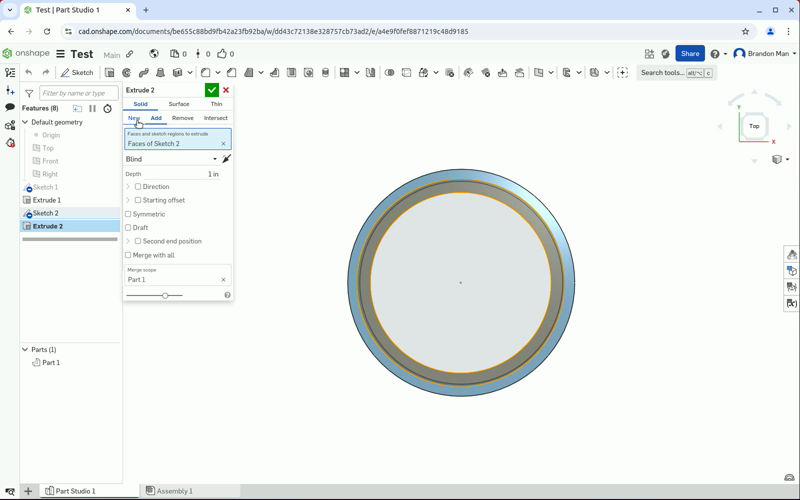
click(137, 120)
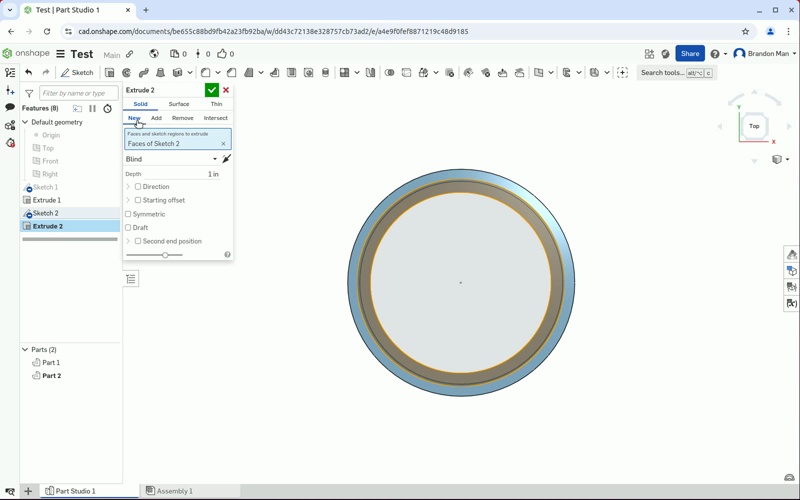
key(tab, 4)
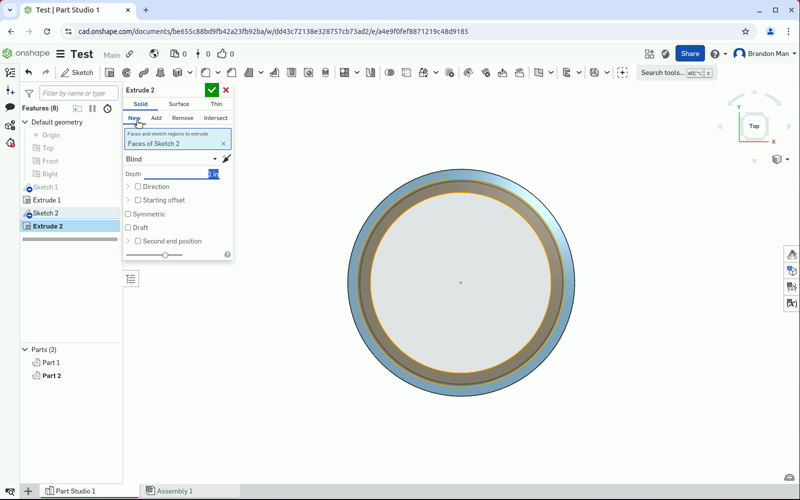
text(18.535)
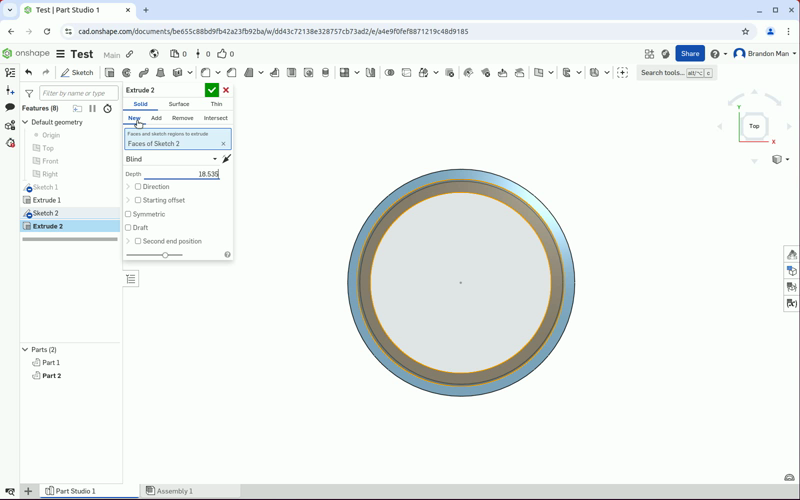
key(enter)
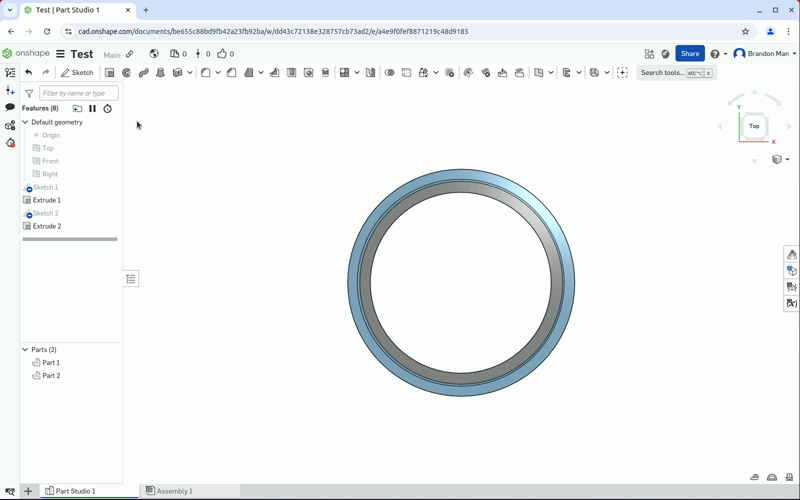
key(shift+h)
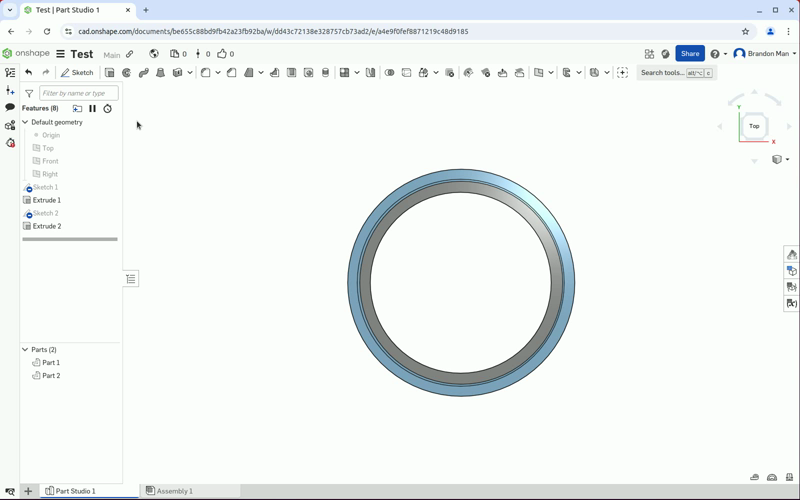
key(shift+h)
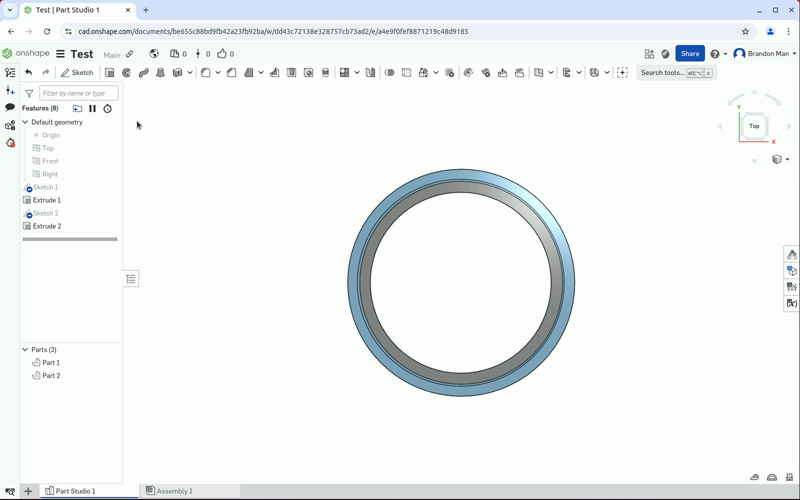
mouse_move(73, 189)
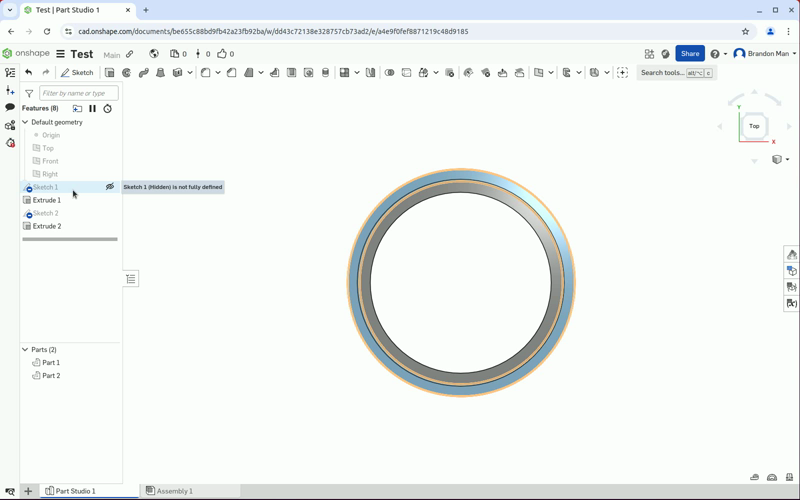
click(73, 189)
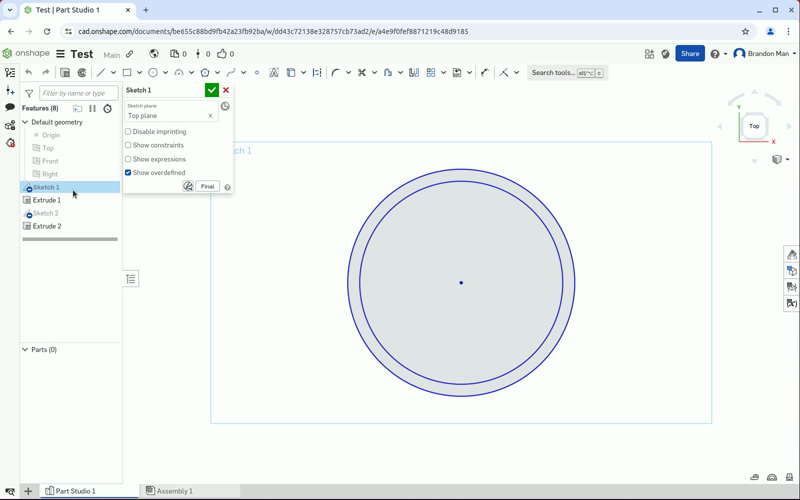
mouse_move(229, 92)
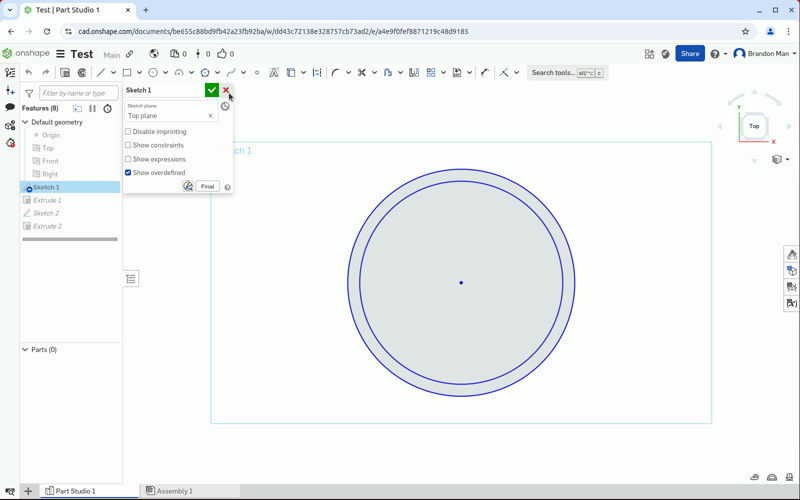
click(229, 92)
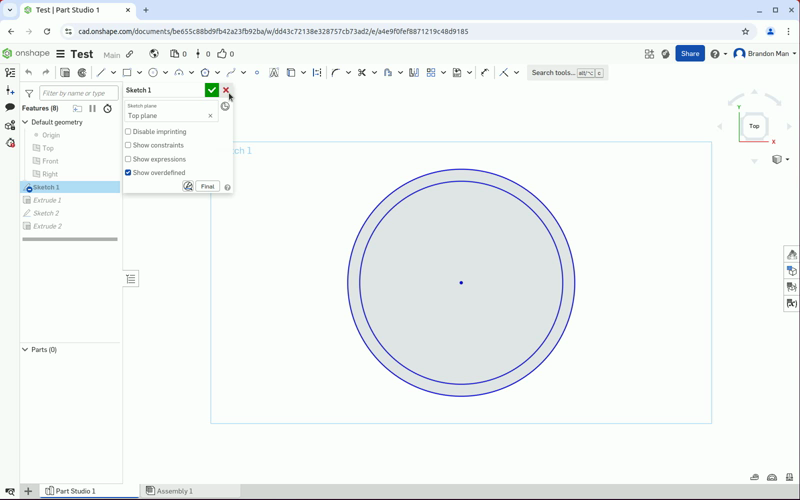
key(shift+s)
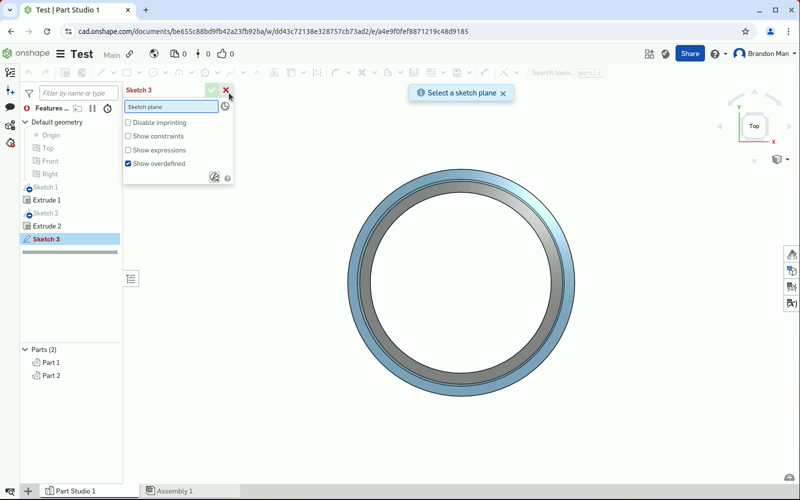
mouse_move(73, 150)
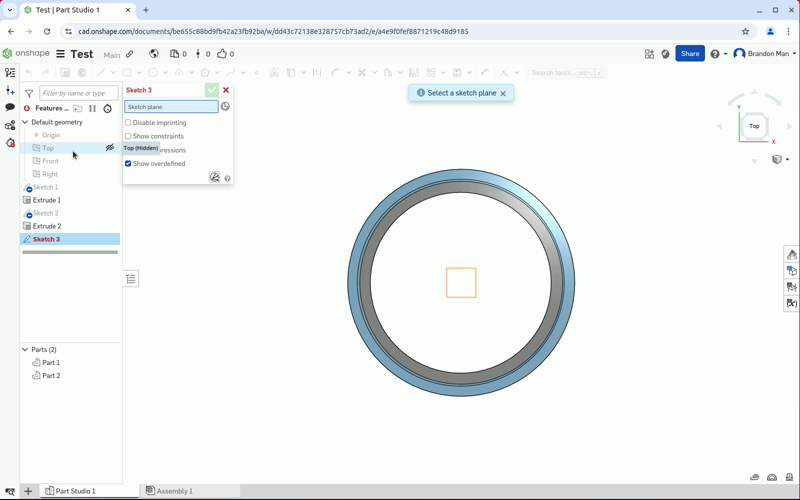
click(73, 150)
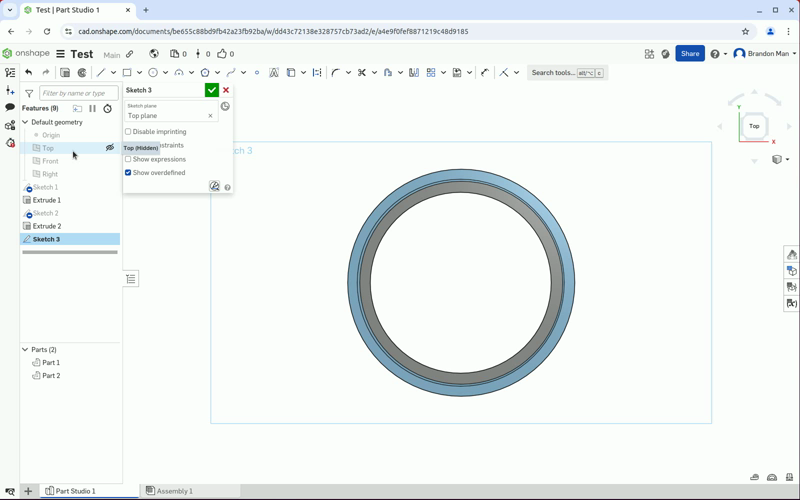
mouse_move(73, 352)
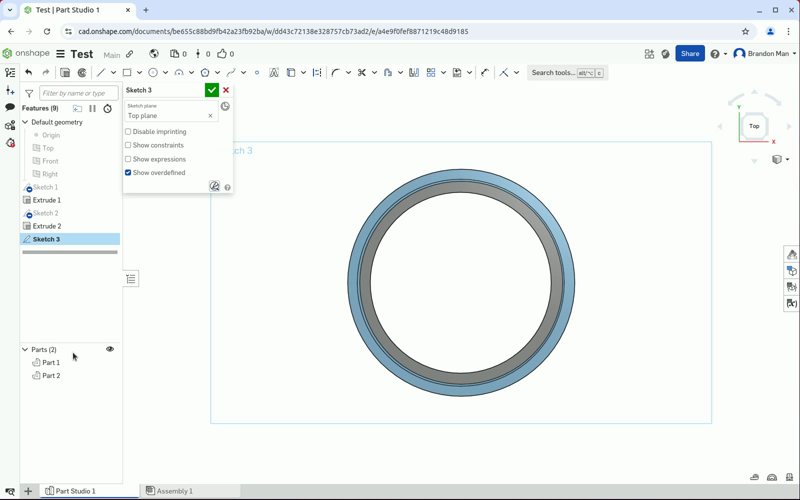
key(y)
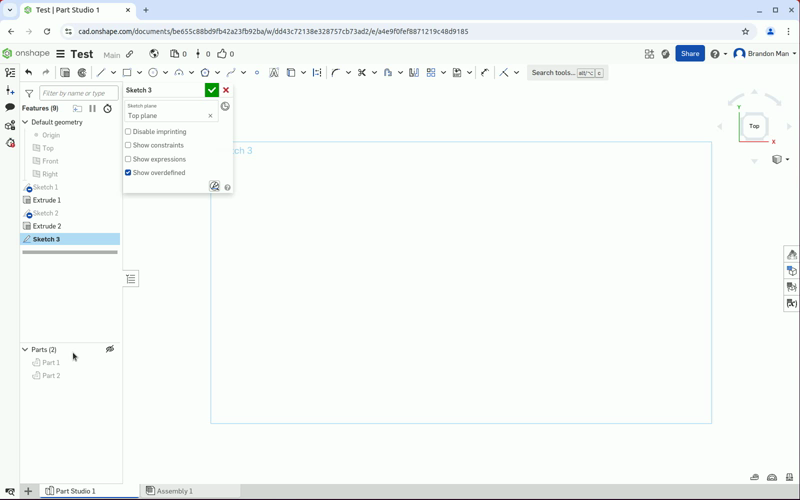
key(c)
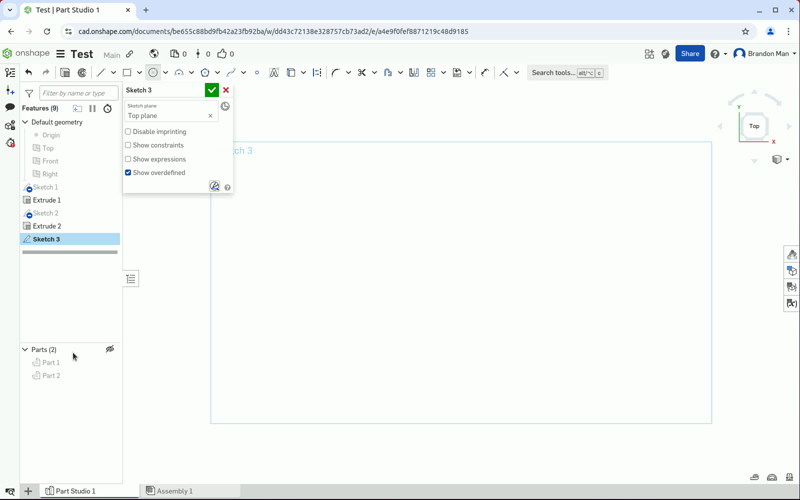
key_down(shift)
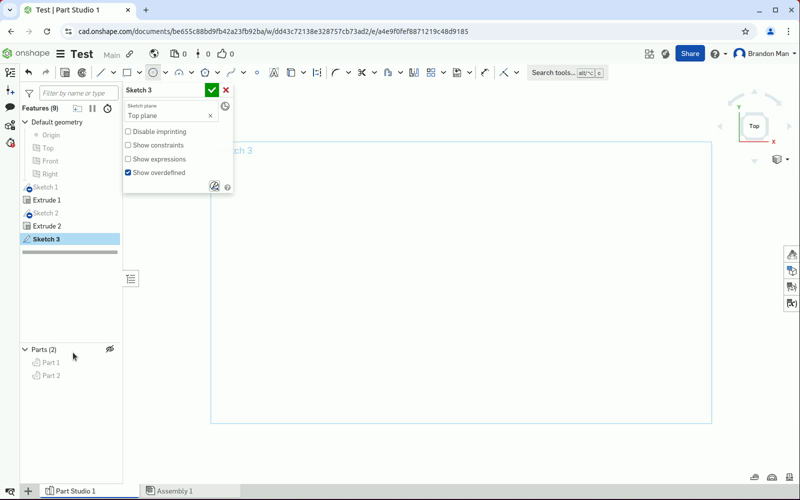
mouse_move(461, 282)
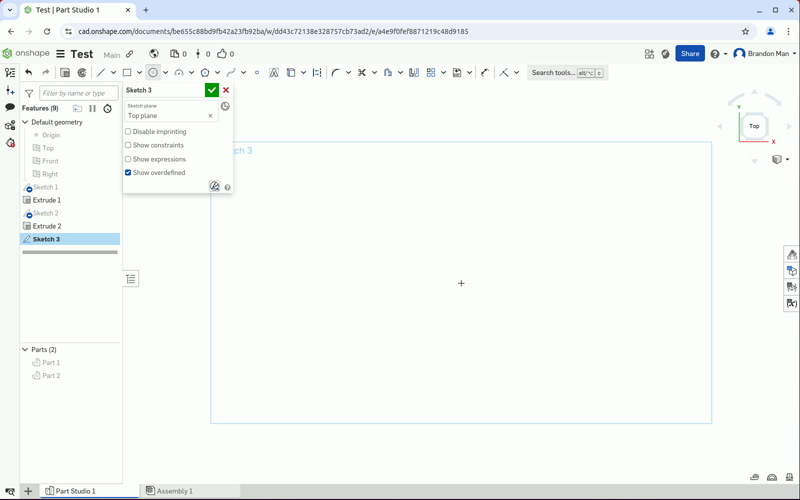
click(461, 282)
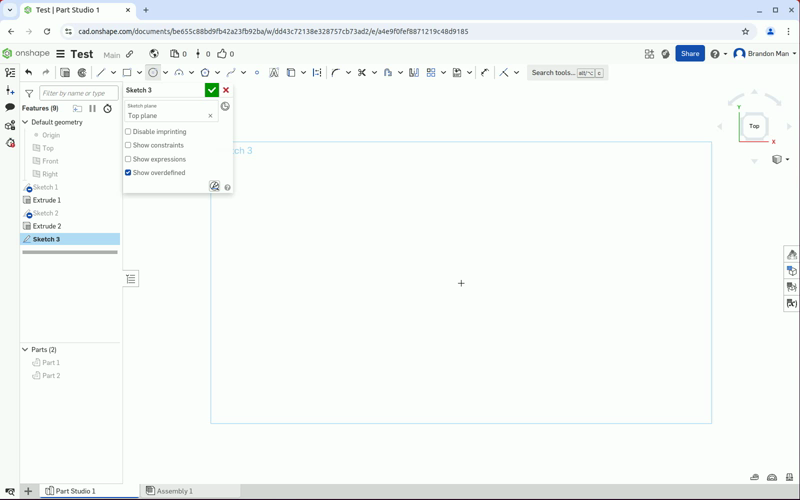
key_up(shift)
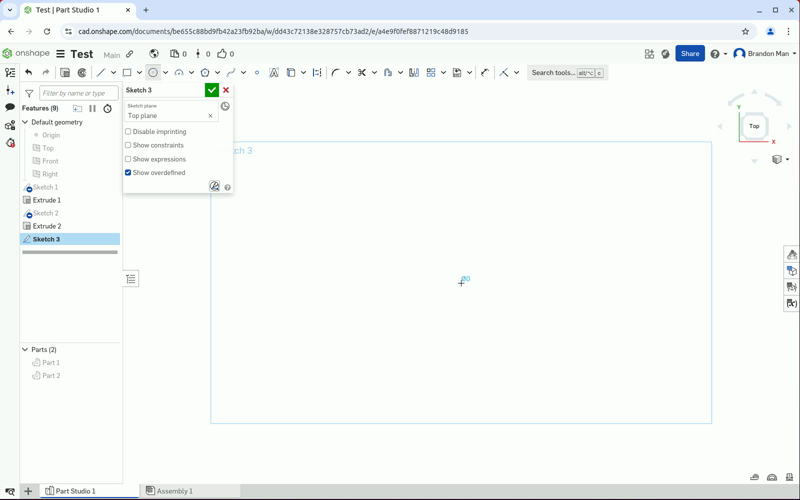
mouse_move(574, 282)
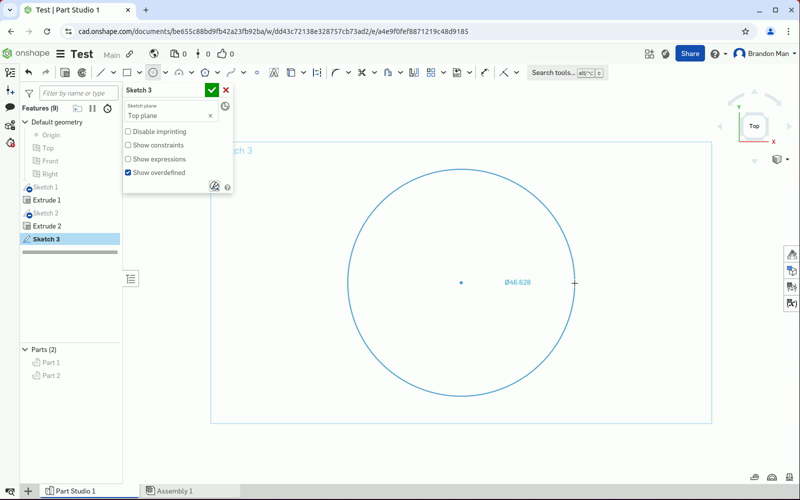
click(574, 282)
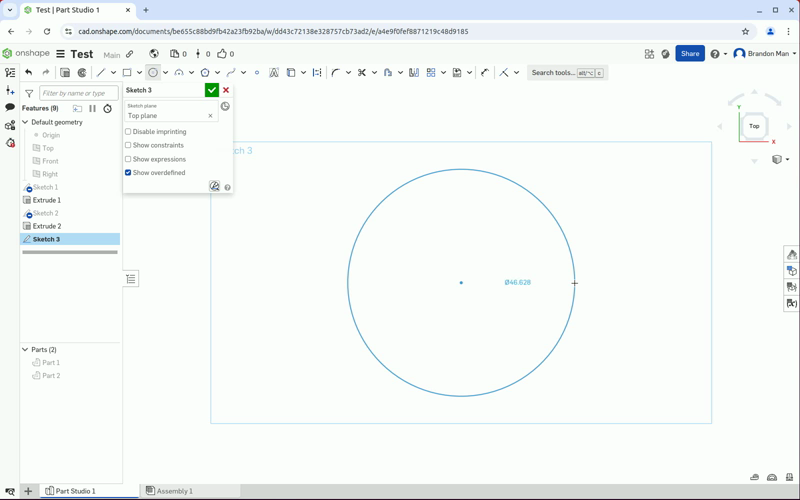
key(esc)
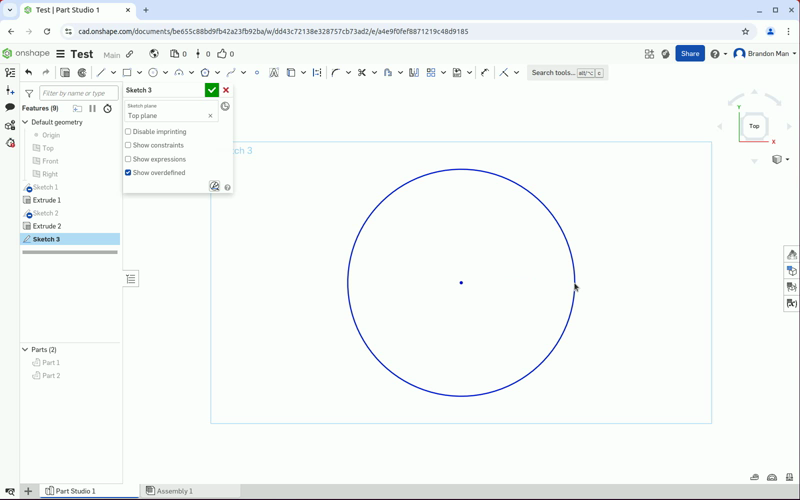
key(c)
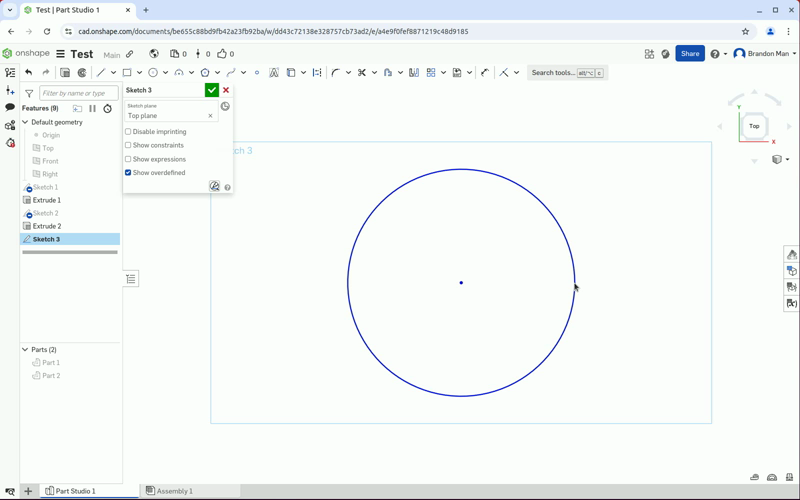
key_down(shift)
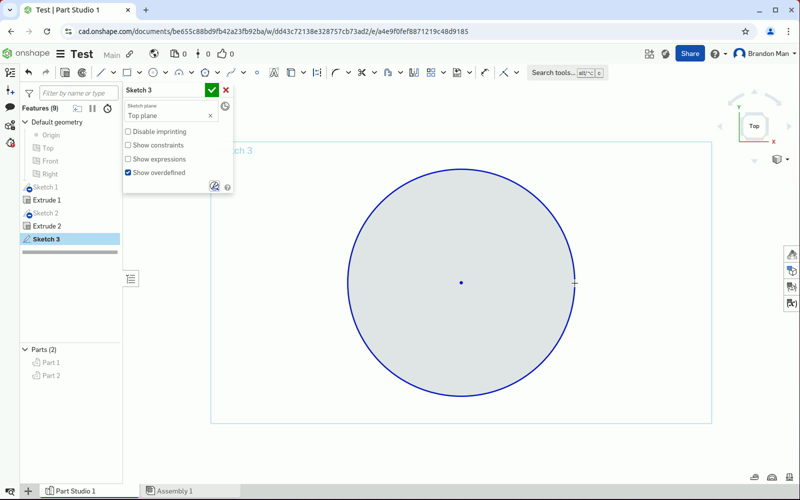
mouse_move(461, 282)
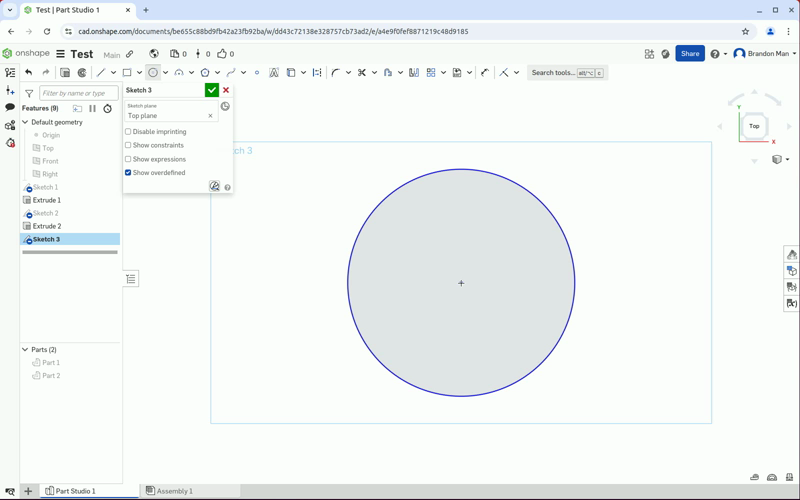
click(461, 282)
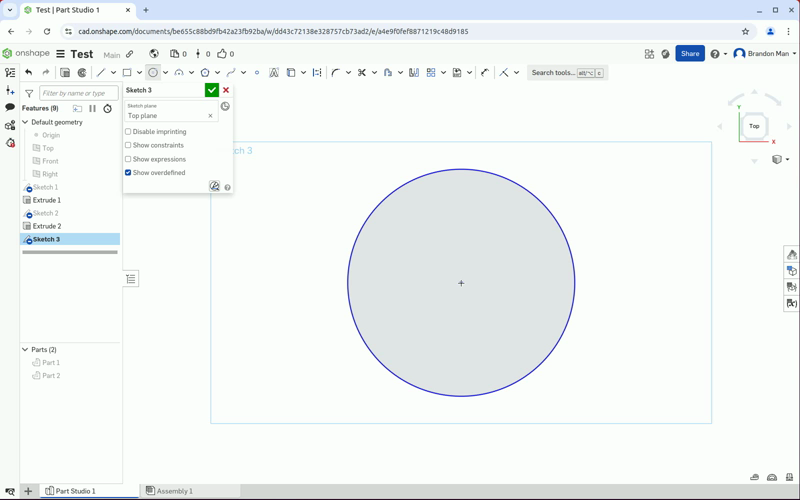
key_up(shift)
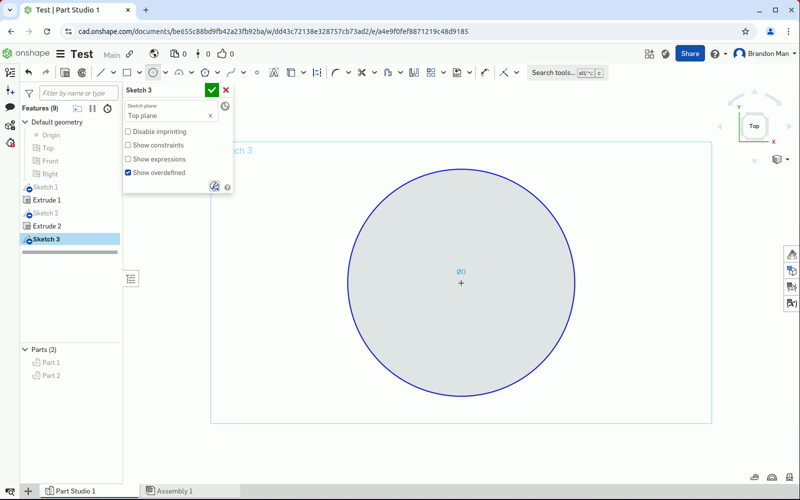
mouse_move(562, 282)
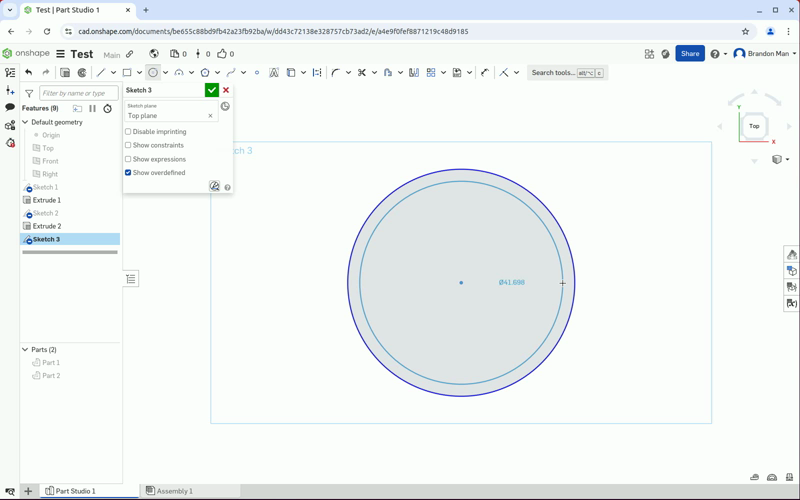
click(562, 282)
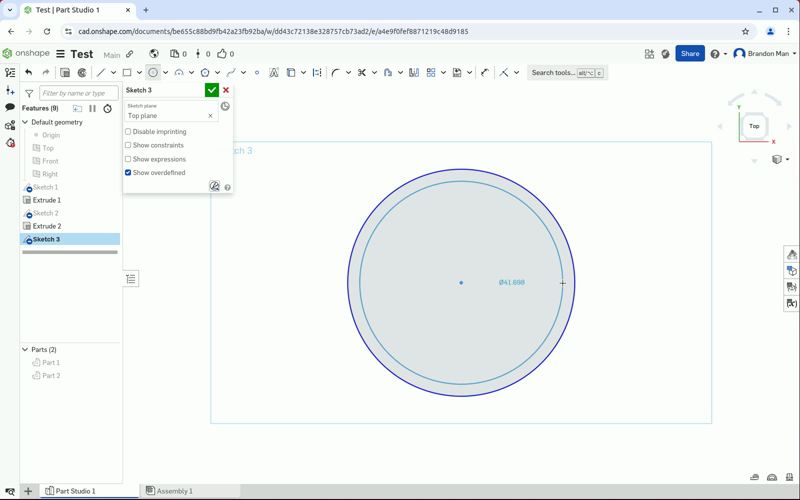
key(esc)
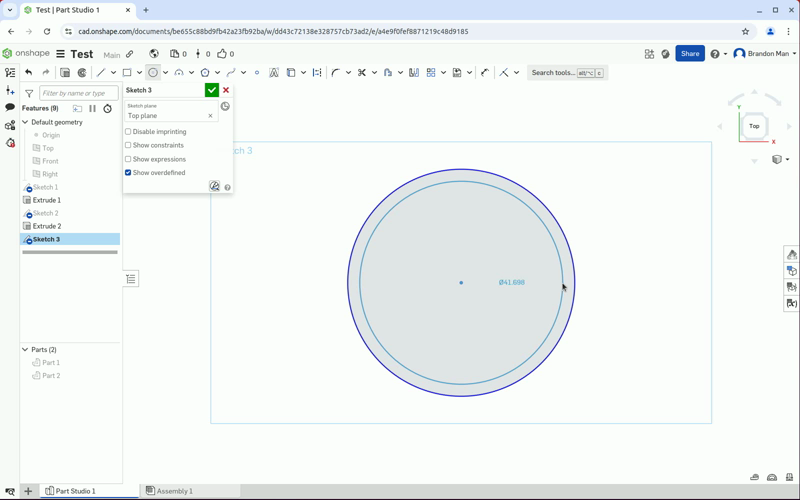
mouse_move(500, 183)
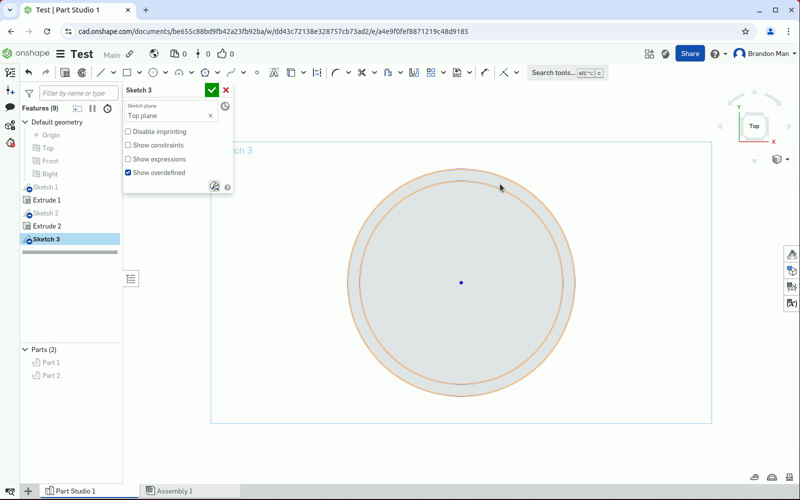
click(500, 183)
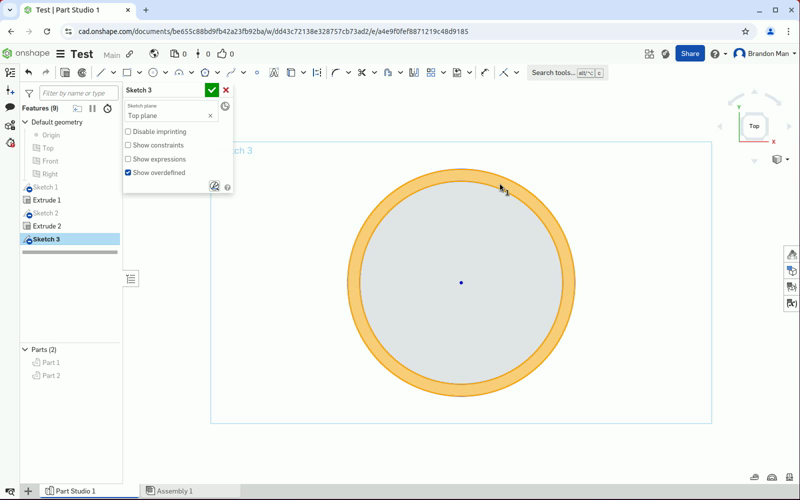
mouse_move(73, 352)
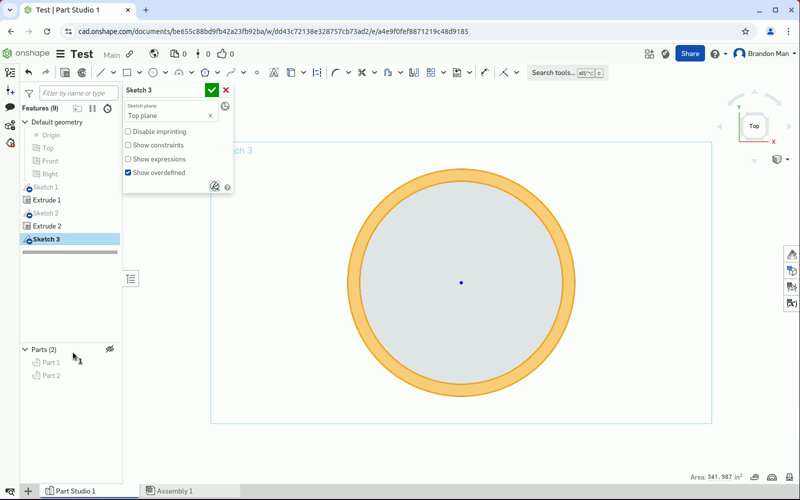
key(shift+y)
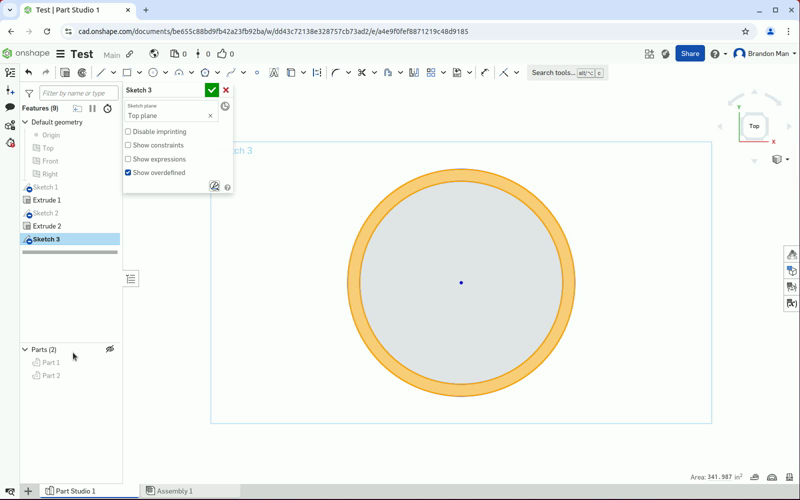
key(shift+e)
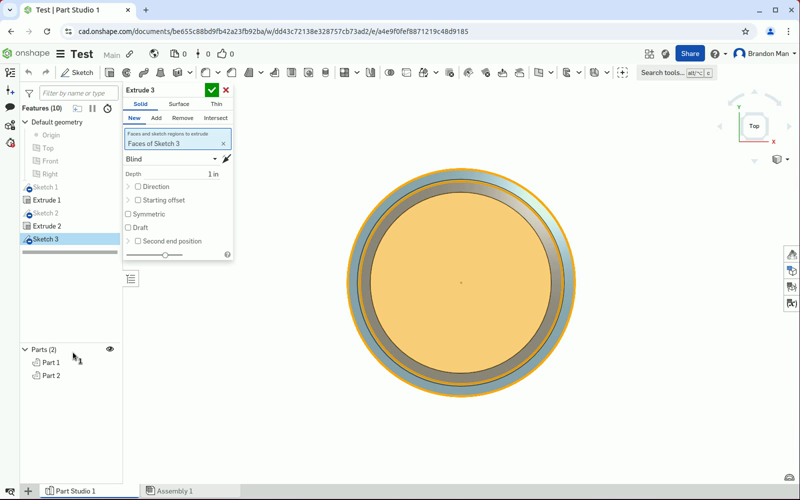
mouse_move(143, 106)
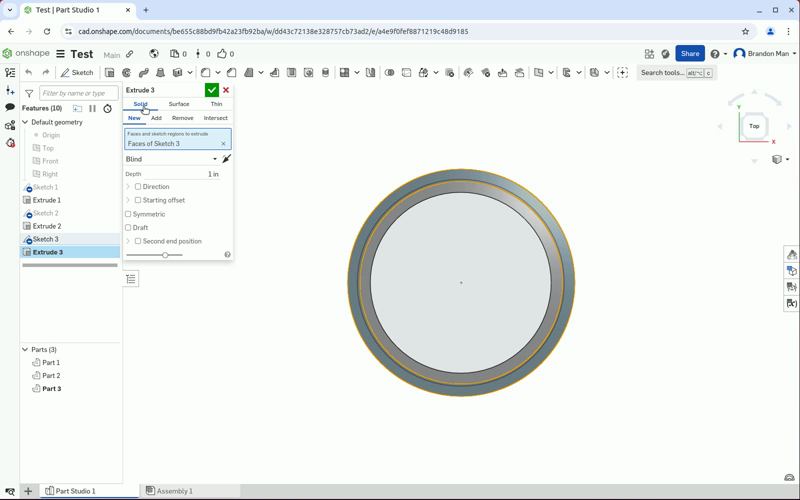
click(143, 106)
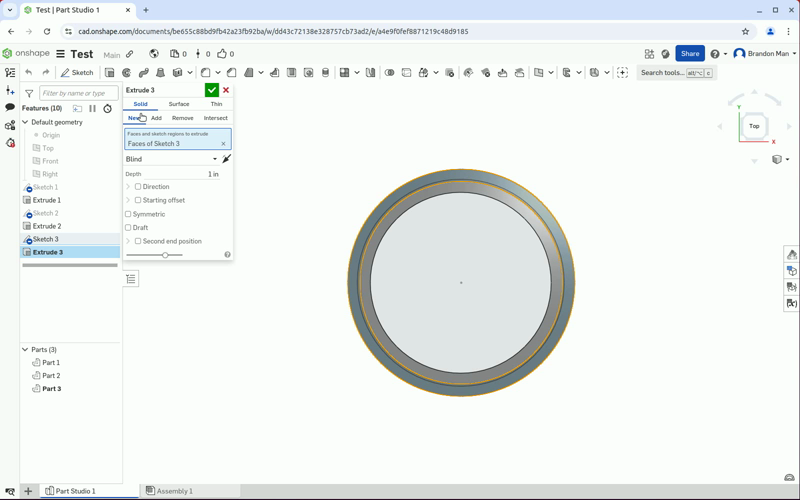
mouse_move(137, 120)
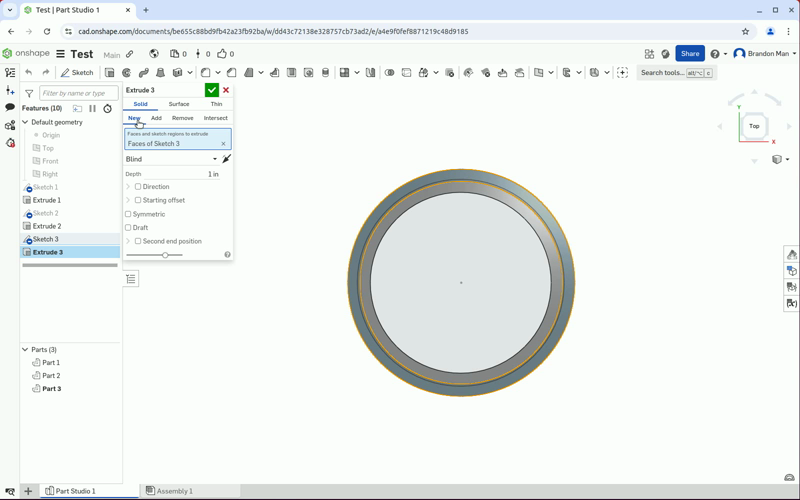
click(137, 120)
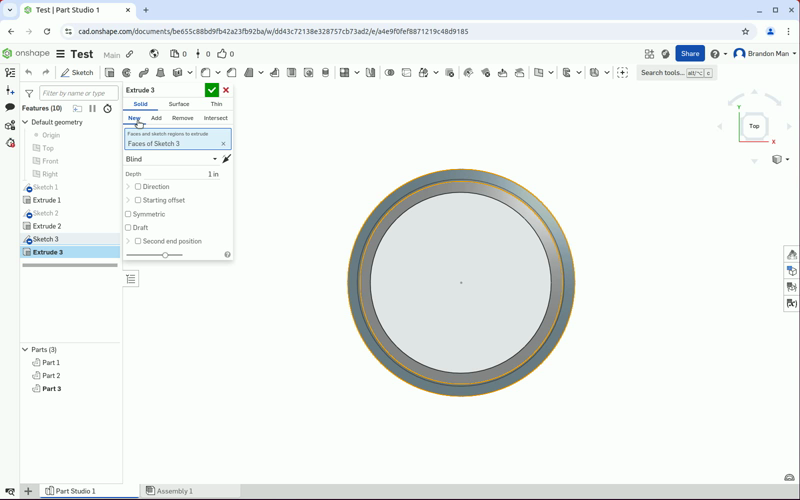
key(tab, 4)
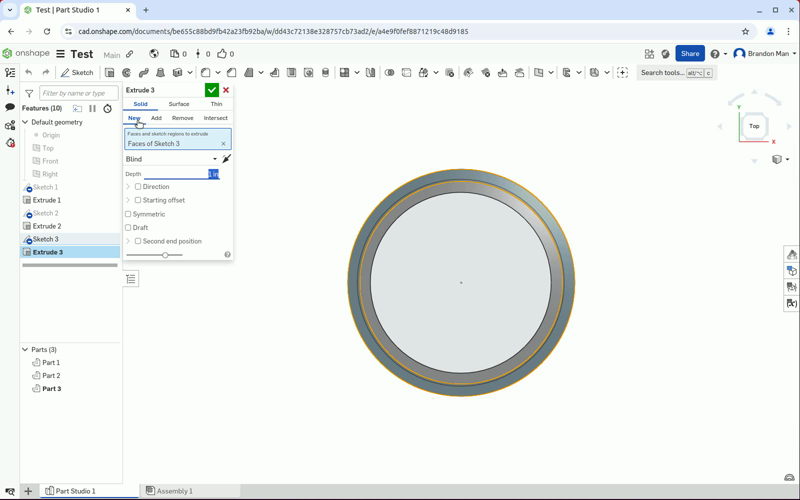
text(18.535)
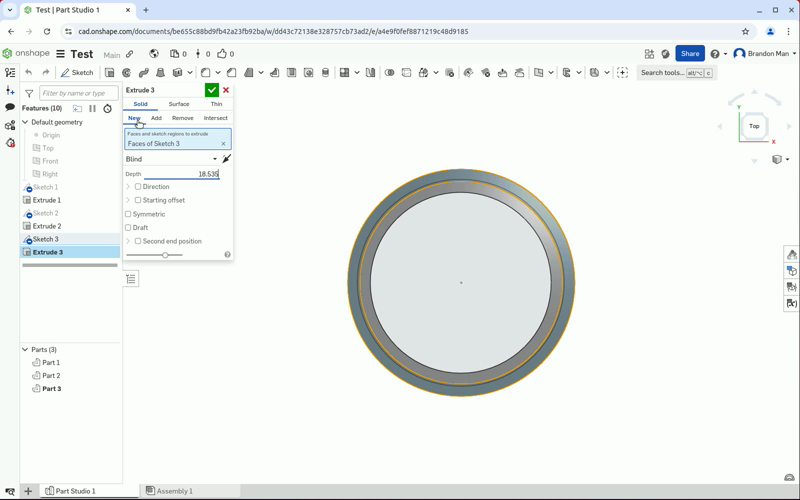
key(enter)
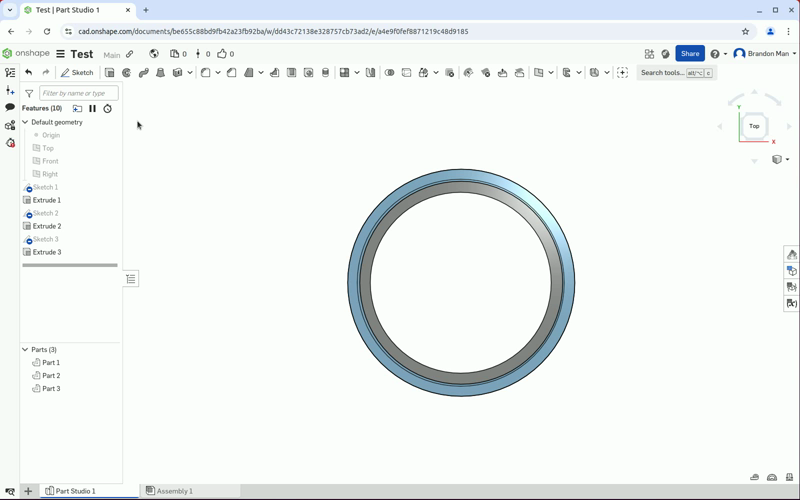
key(shift+h)
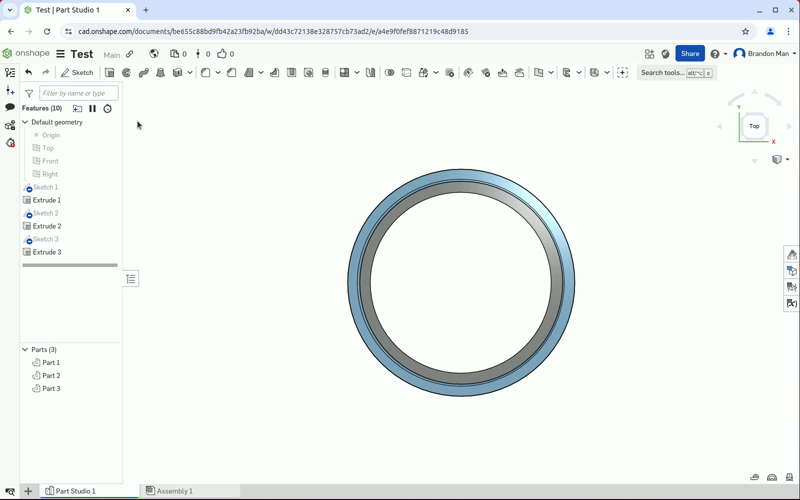
key(shift+h)
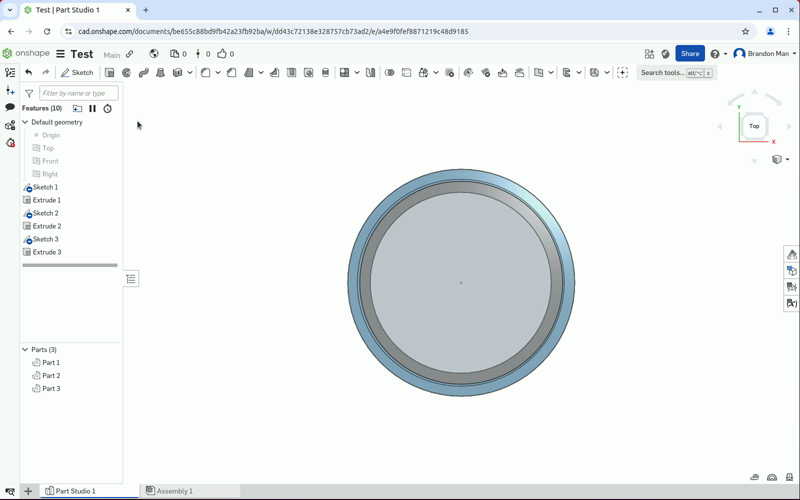
key(shift+7)
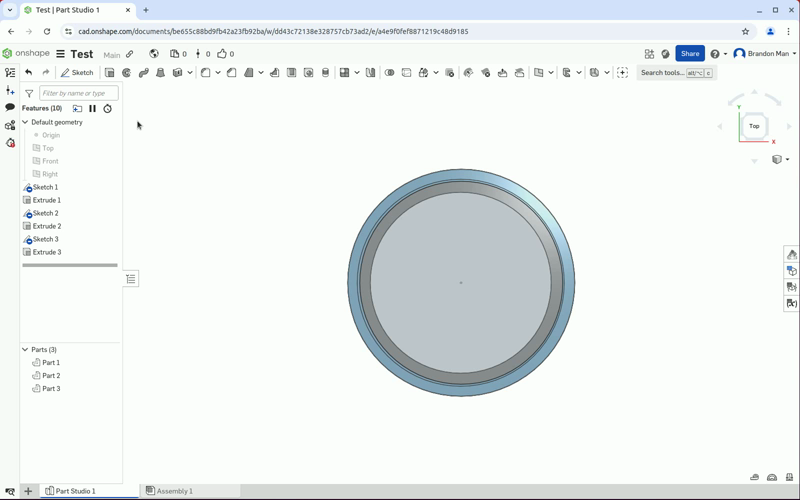
key(up, 3)
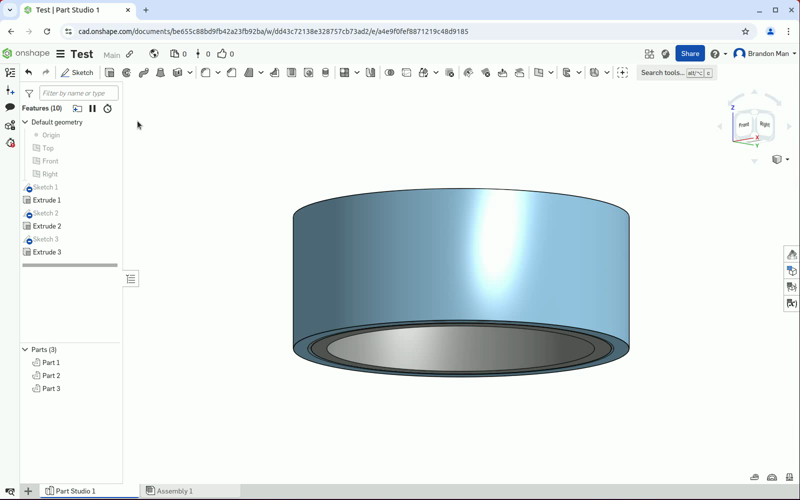
key(left, 3)
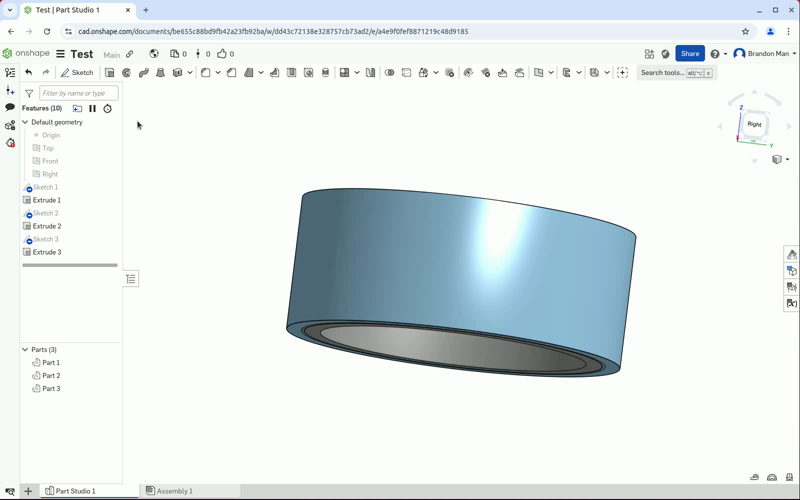
key(right, 3)
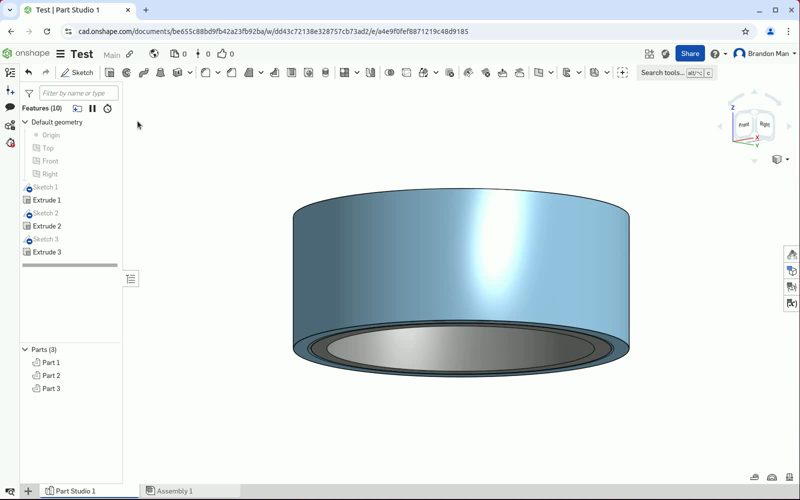
key(down, 3)
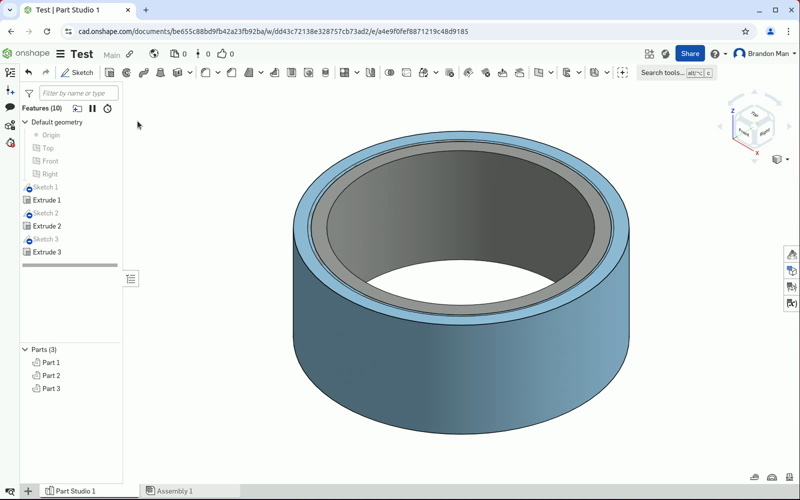
mouse_move(73, 189)
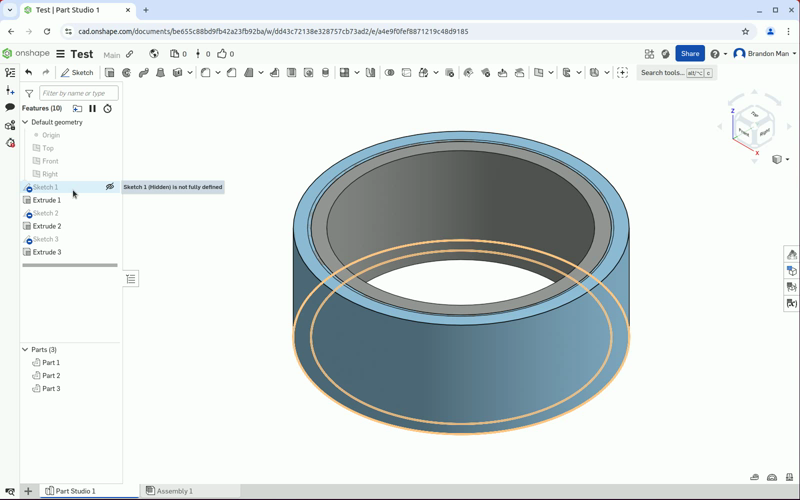
click(73, 189)